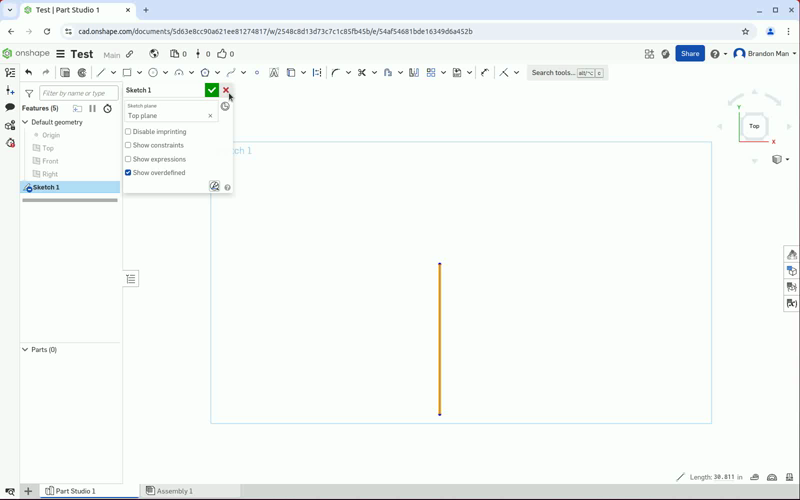
key(shift+h)
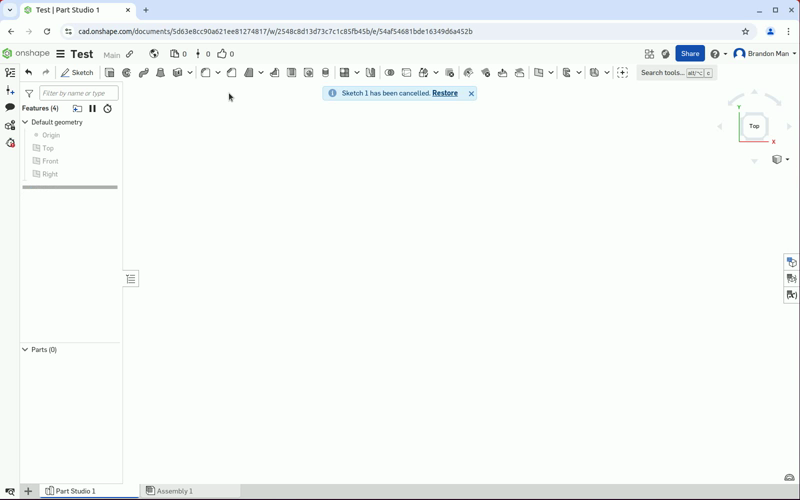
mouse_move(73, 352)
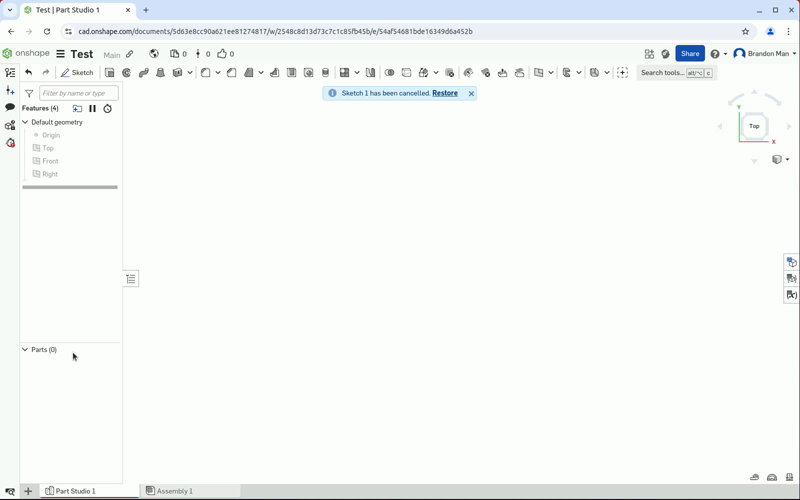
key(y)
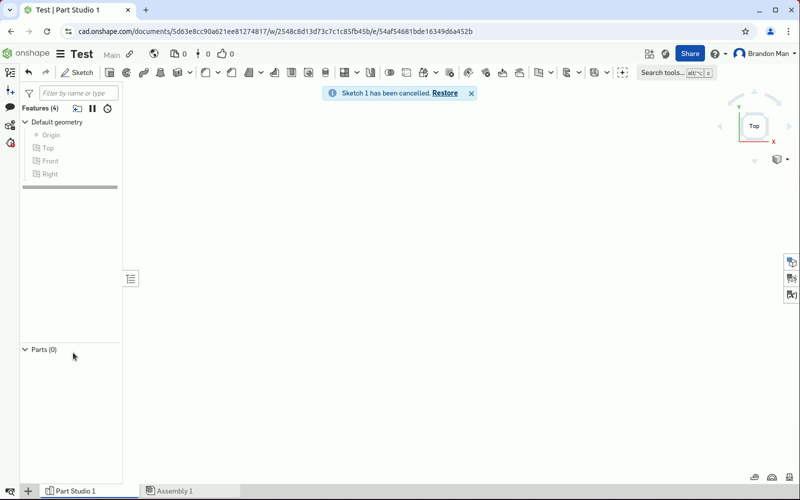
key(shift+p)
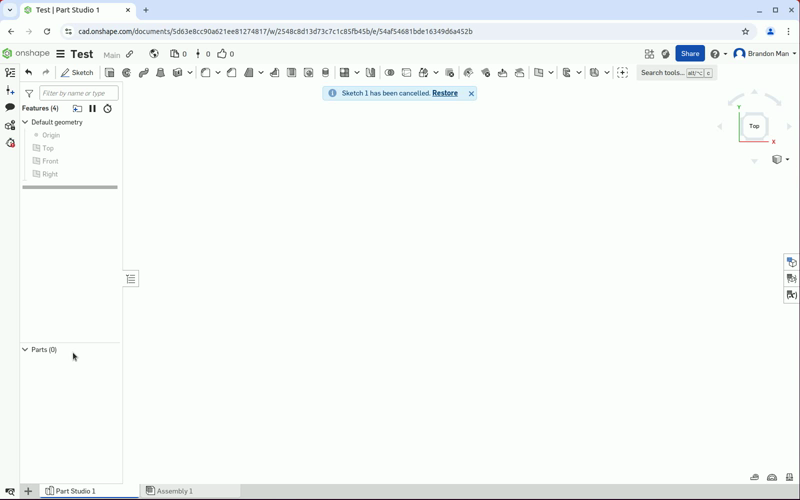
key(space)
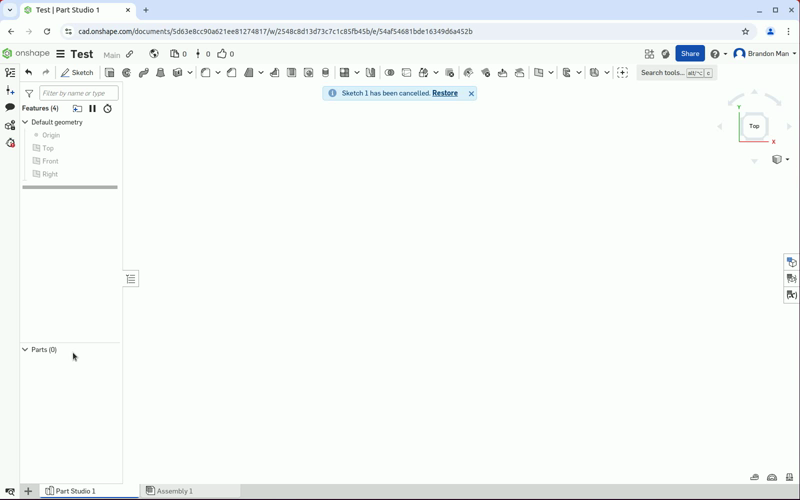
key_down(shift)
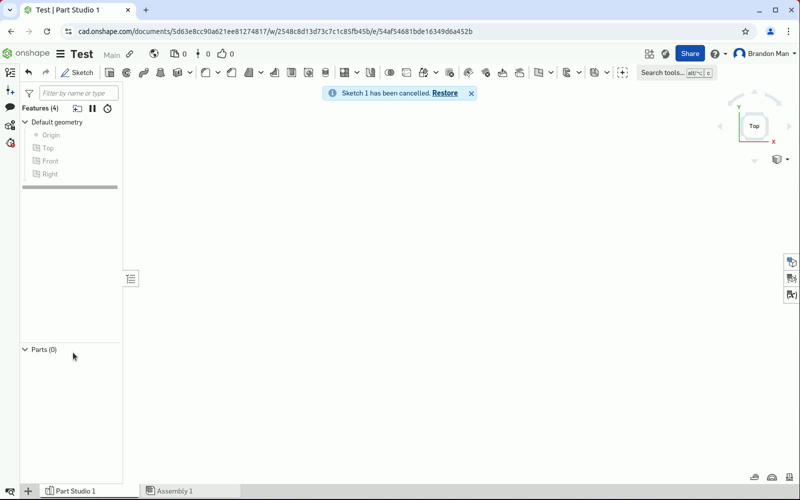
key(up)
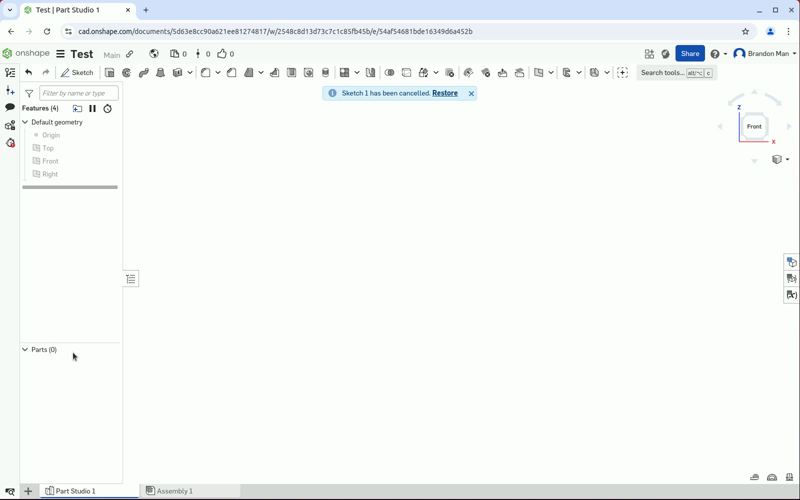
key_up(shift)
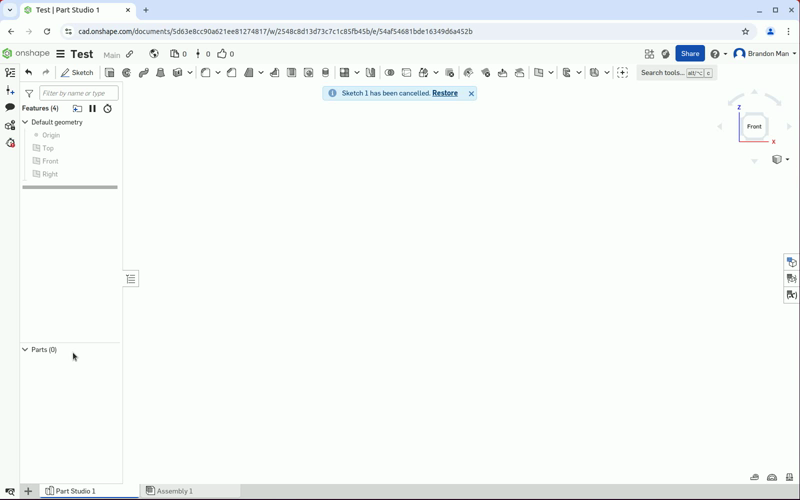
mouse_move(73, 352)
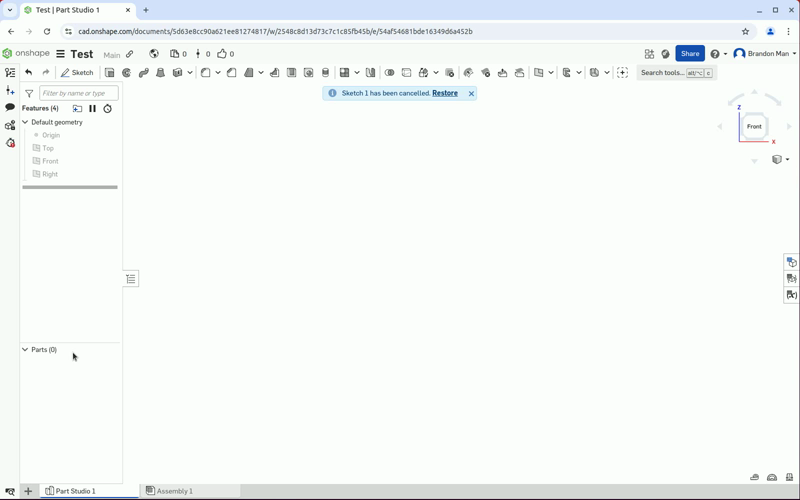
key(shift+y)
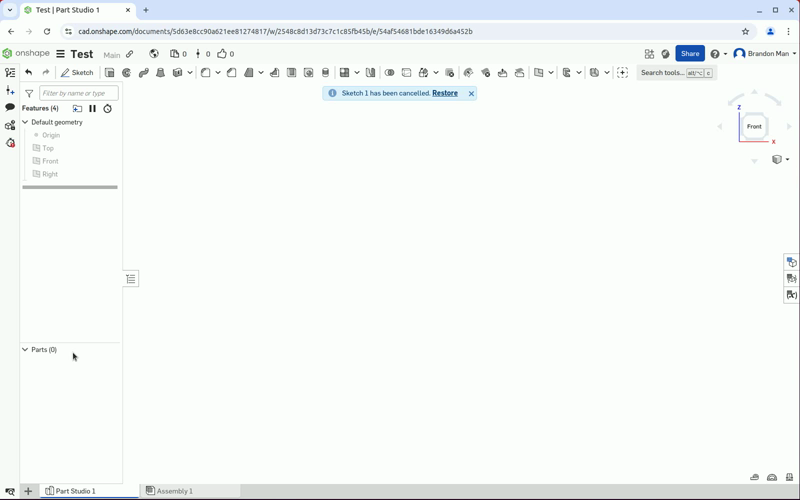
key(shift+s)
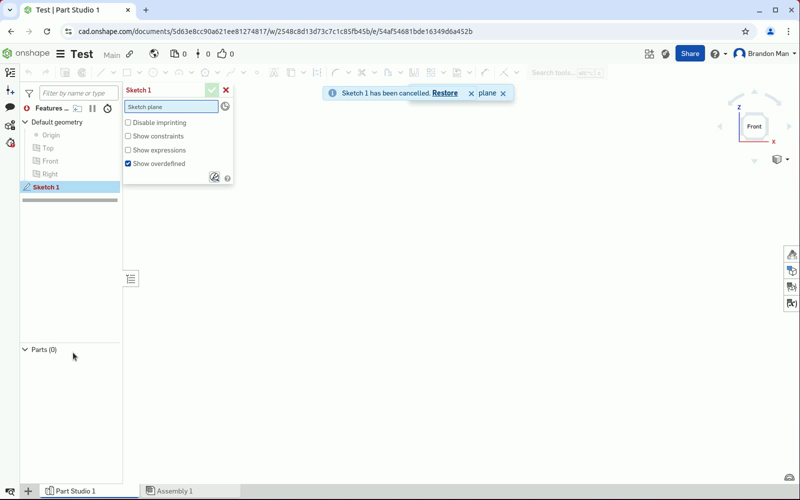
mouse_move(73, 163)
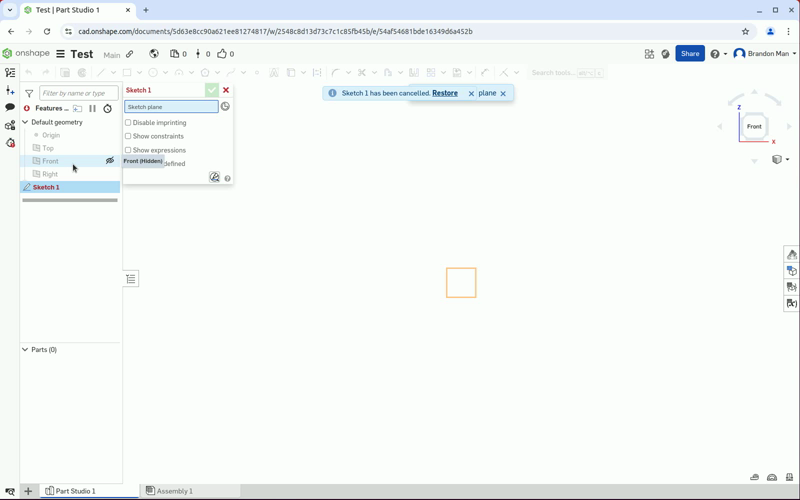
click(73, 163)
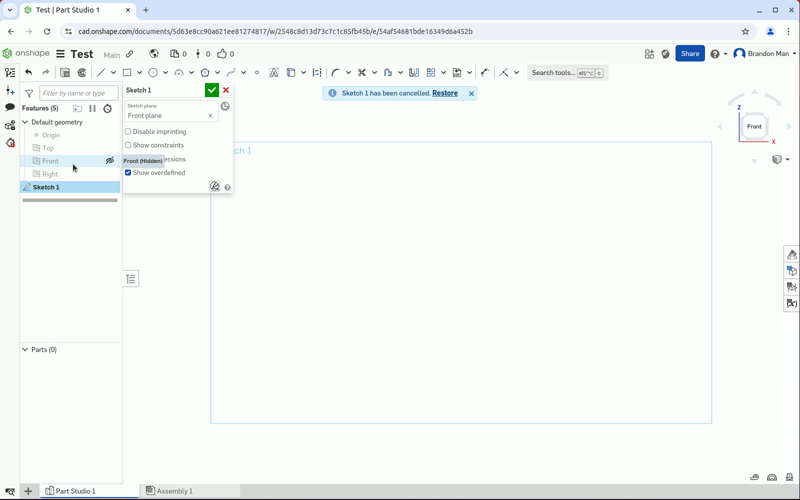
mouse_move(73, 352)
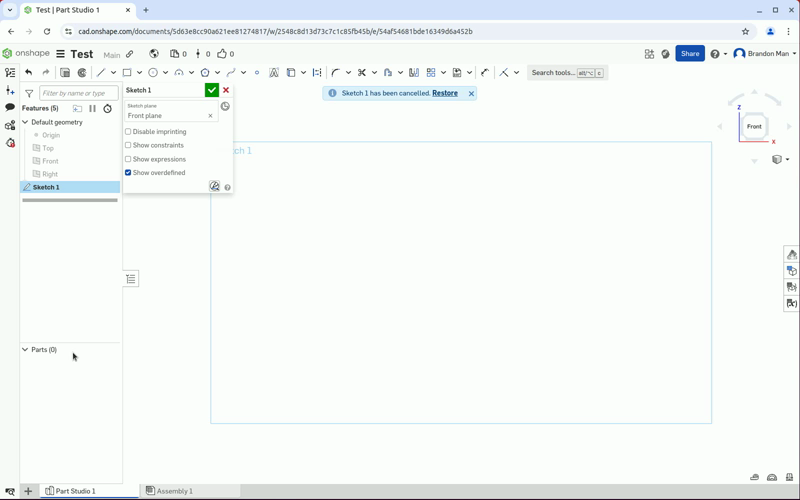
key(y)
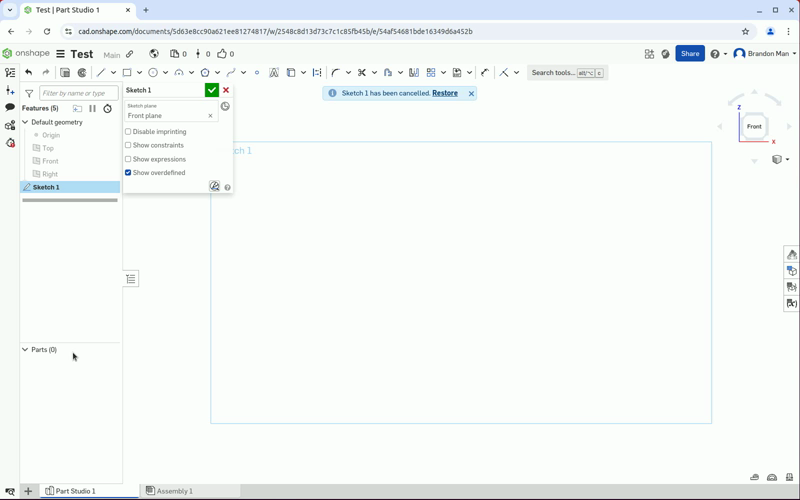
key(l)
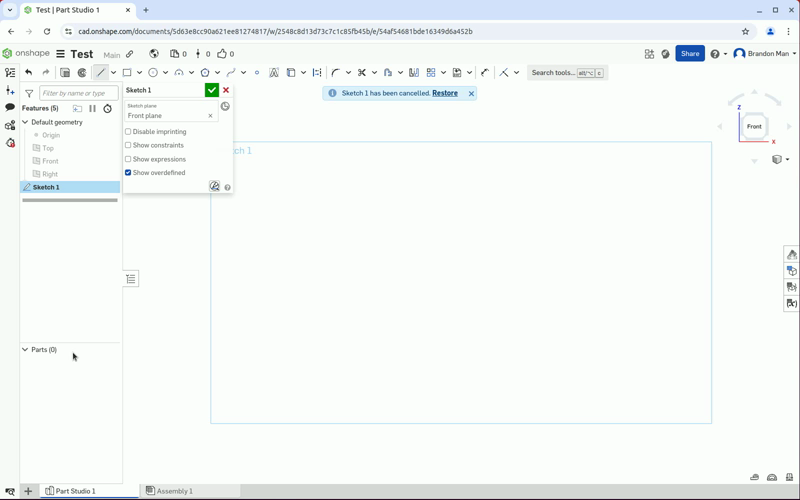
key_down(shift)
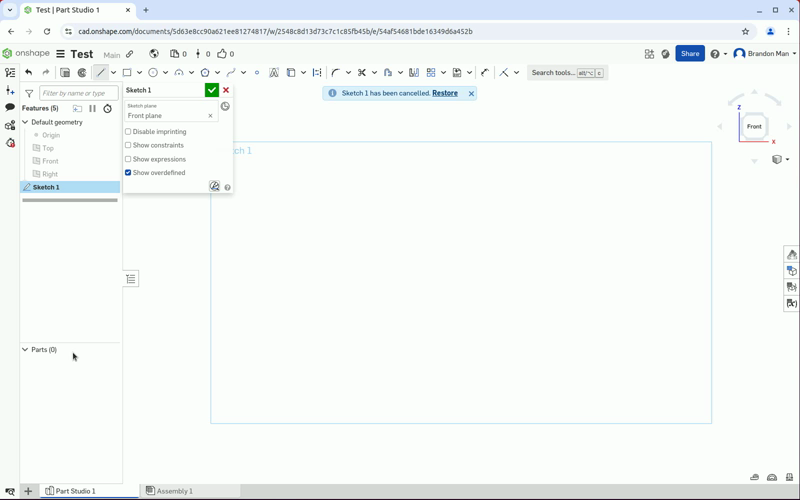
mouse_move(348, 282)
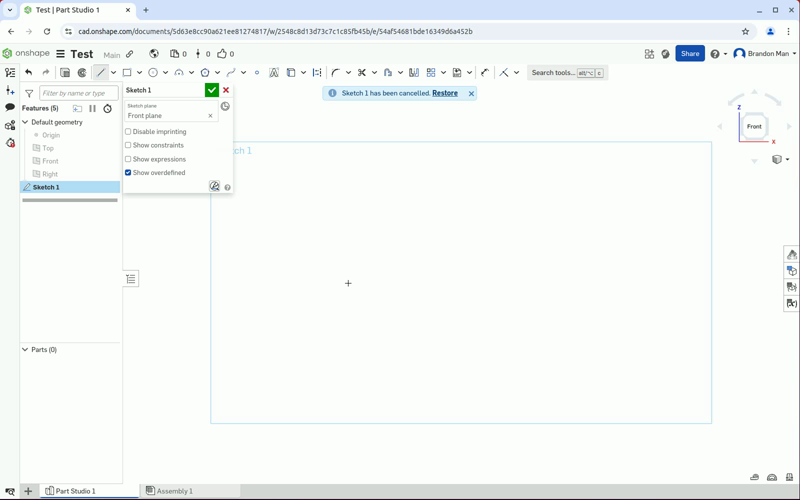
click(348, 282)
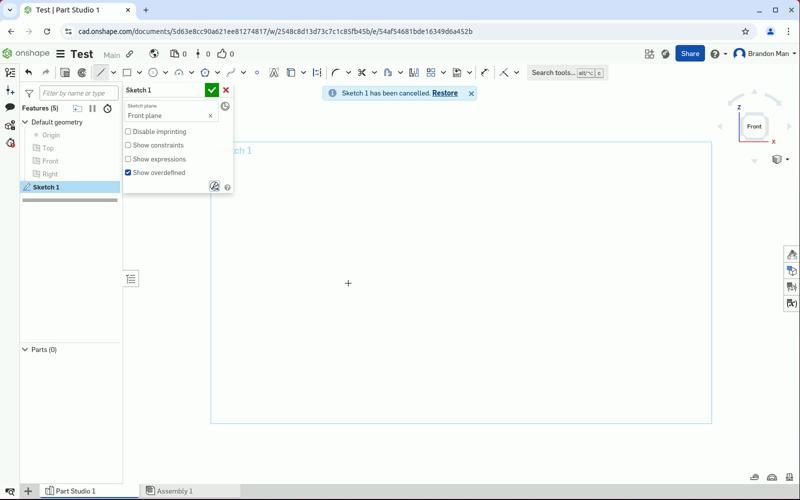
key_up(shift)
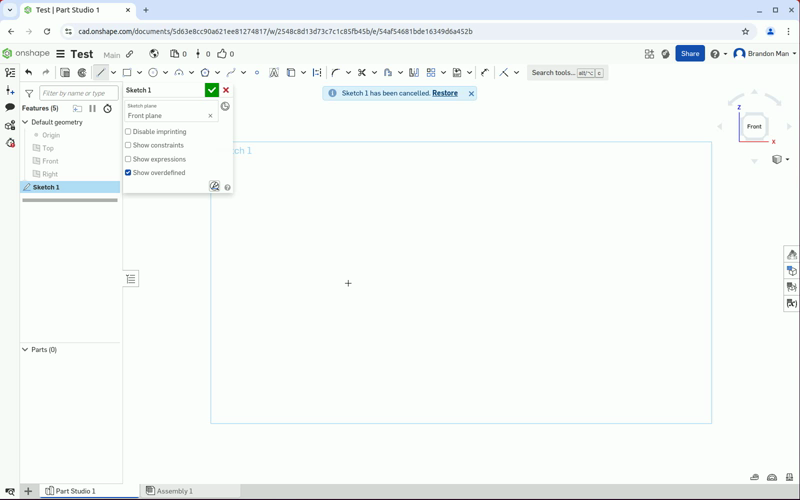
key_down(shift)
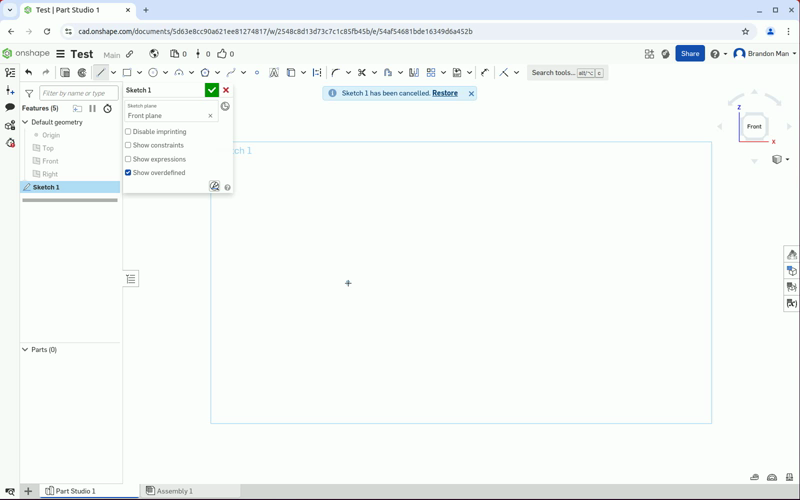
mouse_move(460, 282)
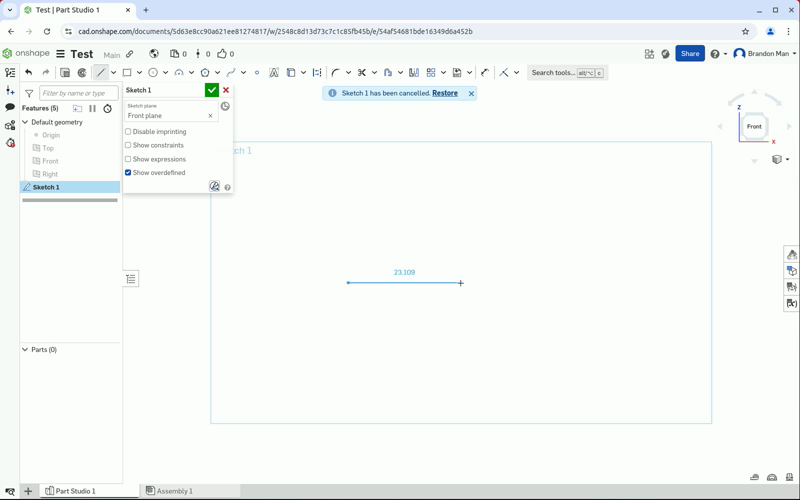
click(460, 282)
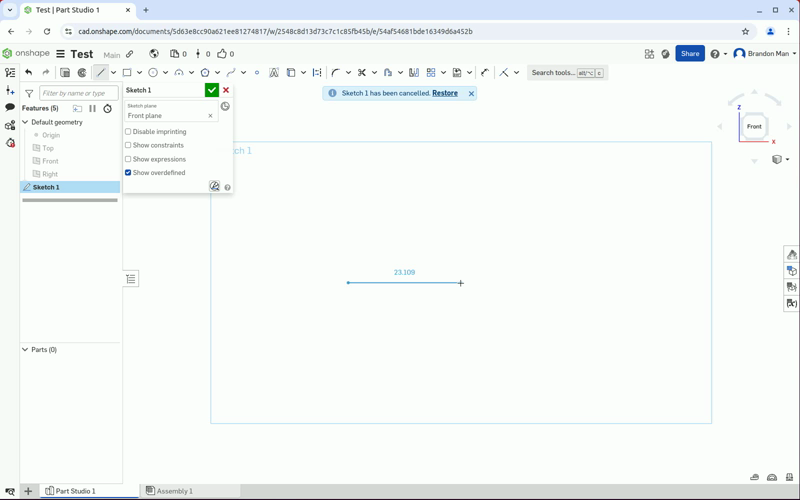
key_up(shift)
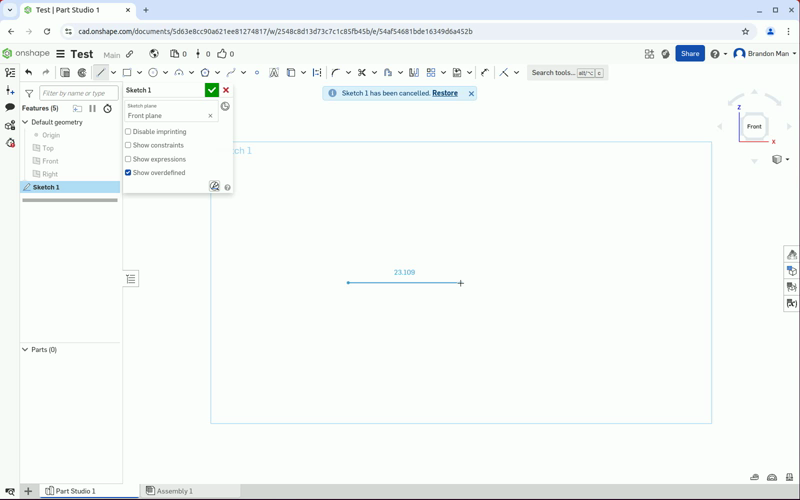
key_down(shift)
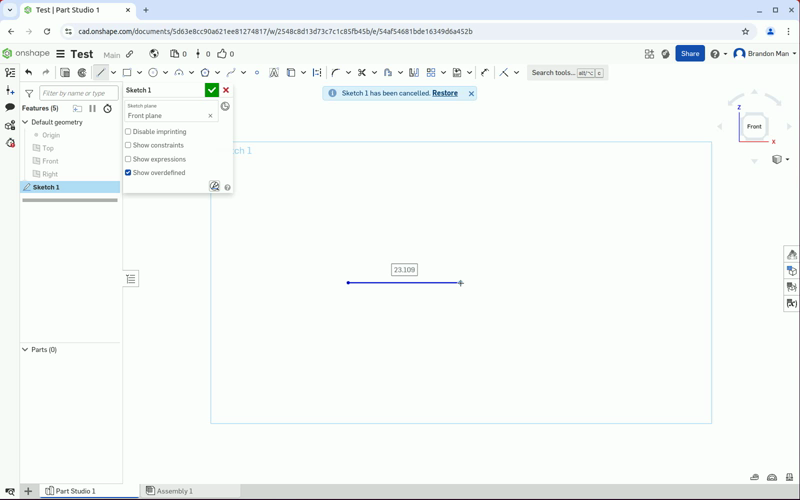
mouse_move(460, 208)
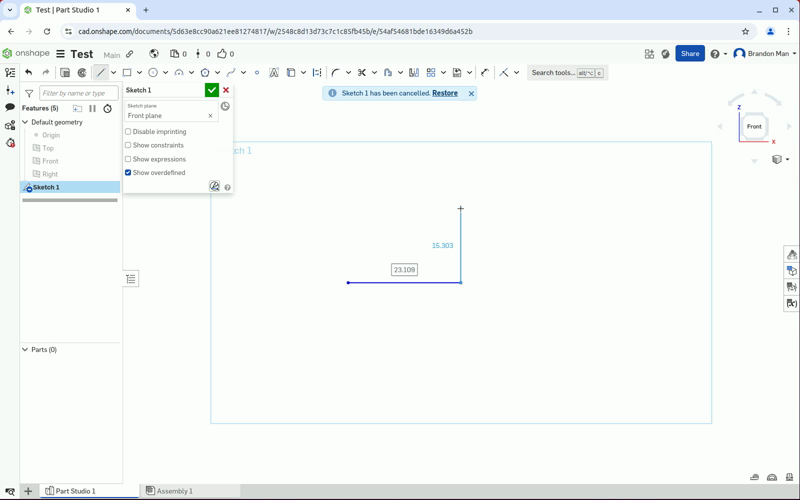
click(460, 208)
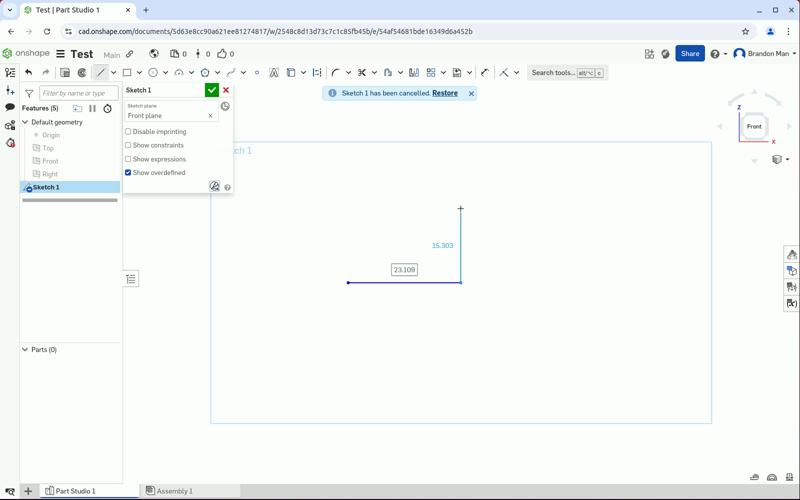
key_up(shift)
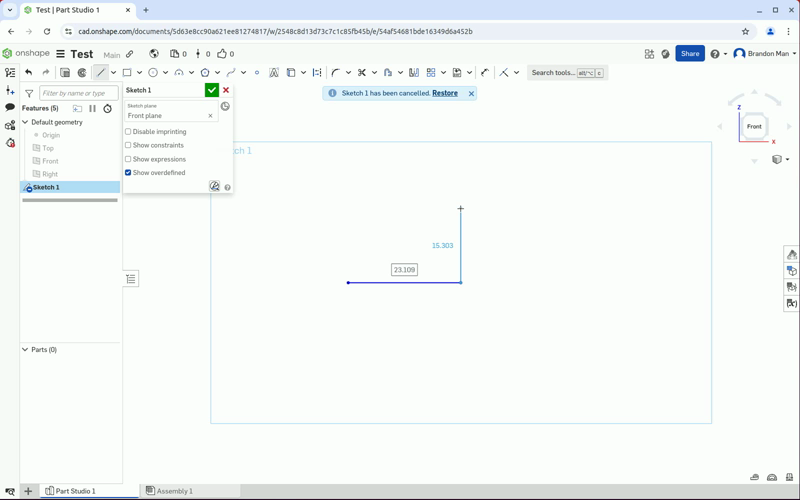
key_down(shift)
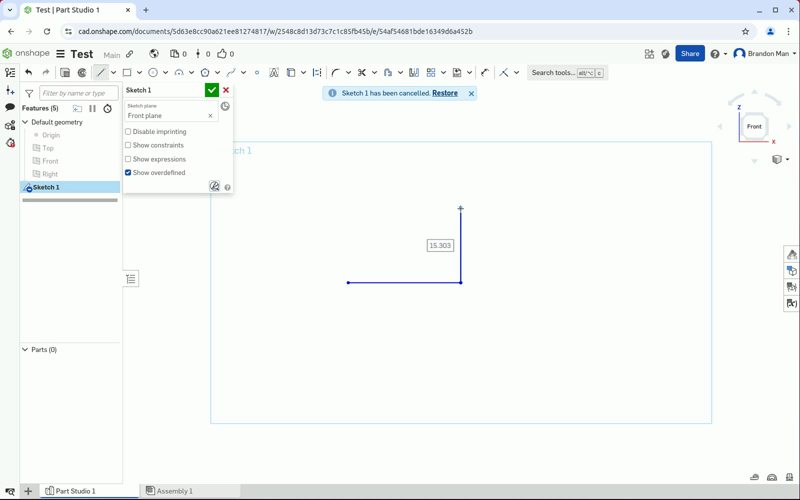
mouse_move(348, 208)
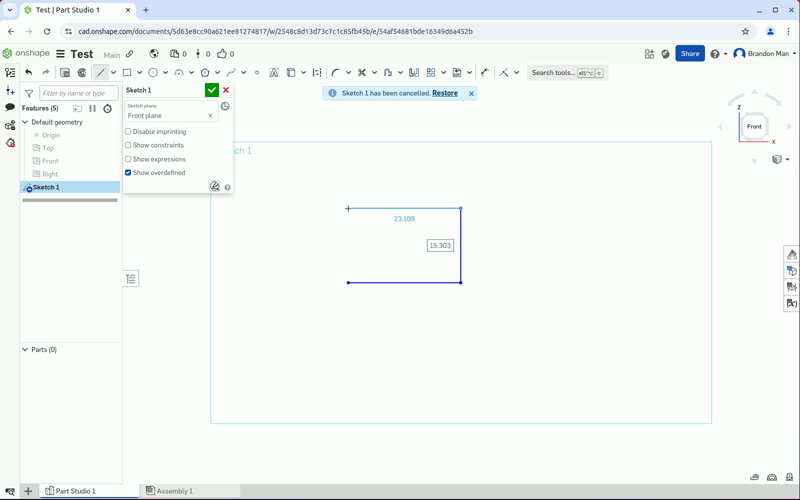
click(348, 208)
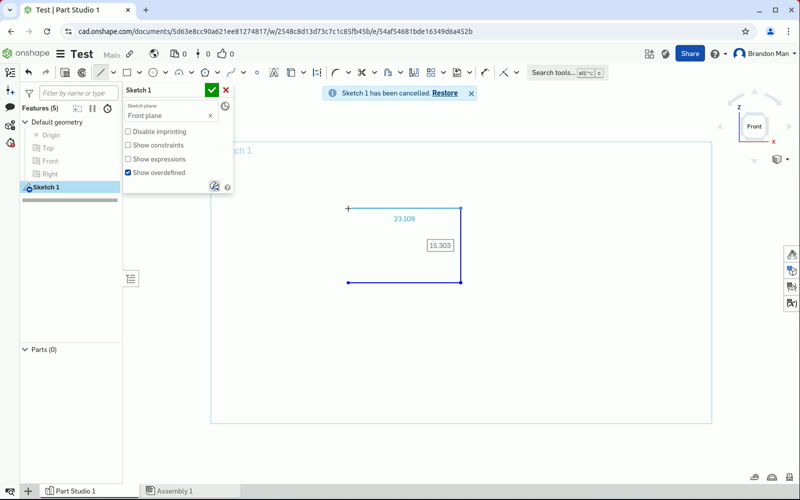
key_up(shift)
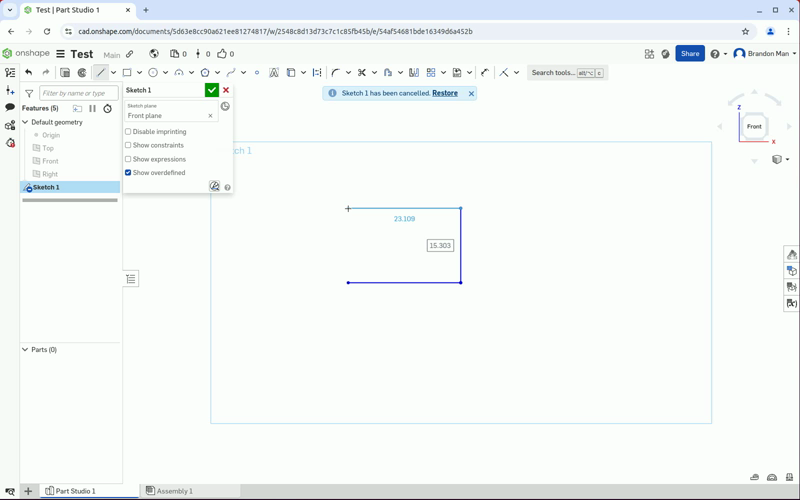
key_down(shift)
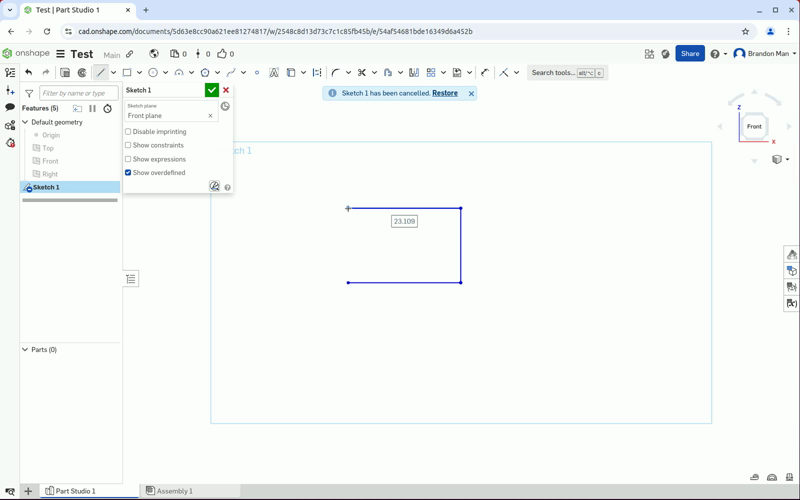
mouse_move(348, 282)
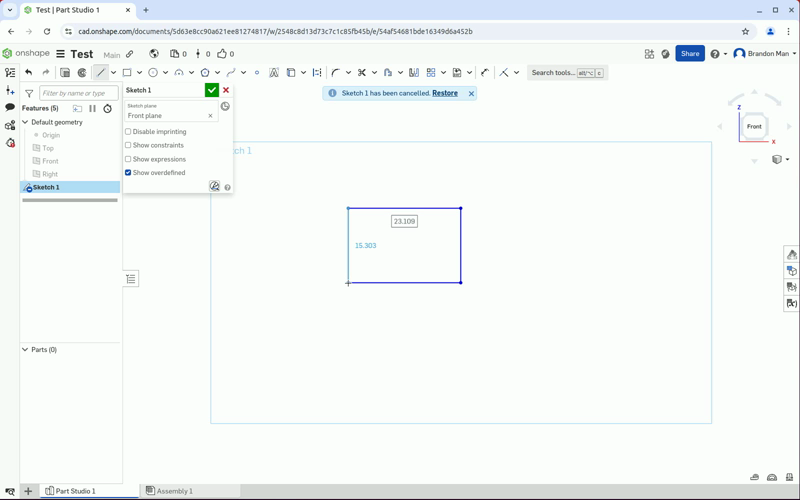
key_up(shift)
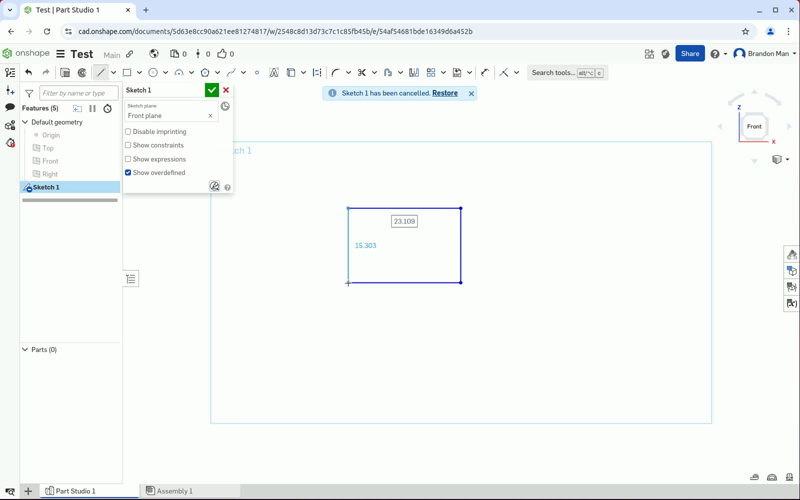
click(348, 282)
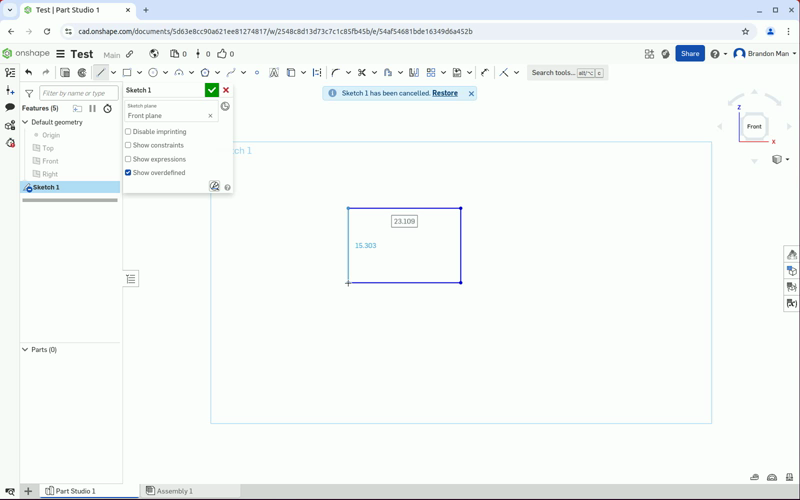
key(esc)
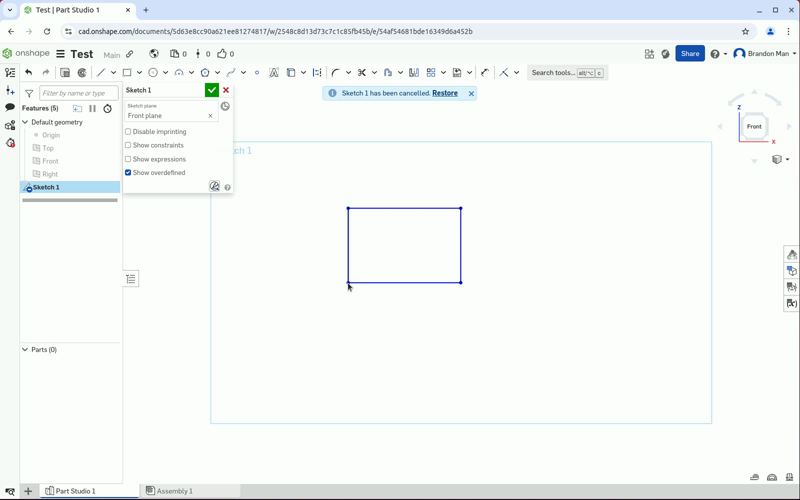
mouse_move(356, 223)
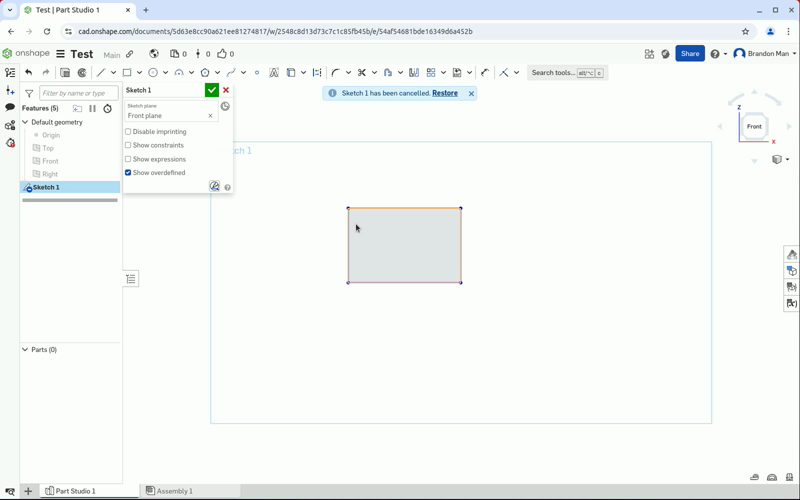
click(356, 223)
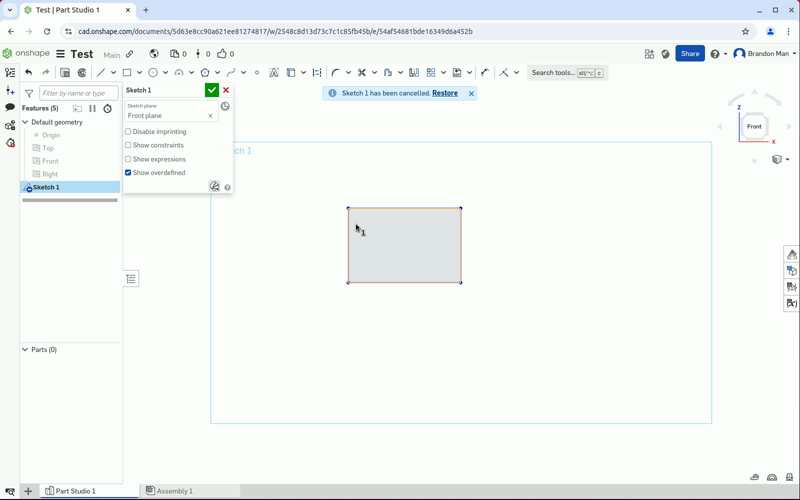
mouse_move(73, 352)
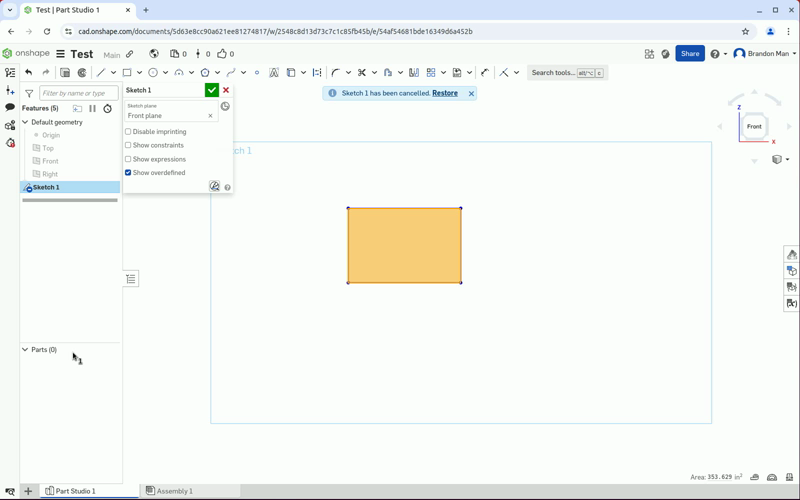
key(shift+y)
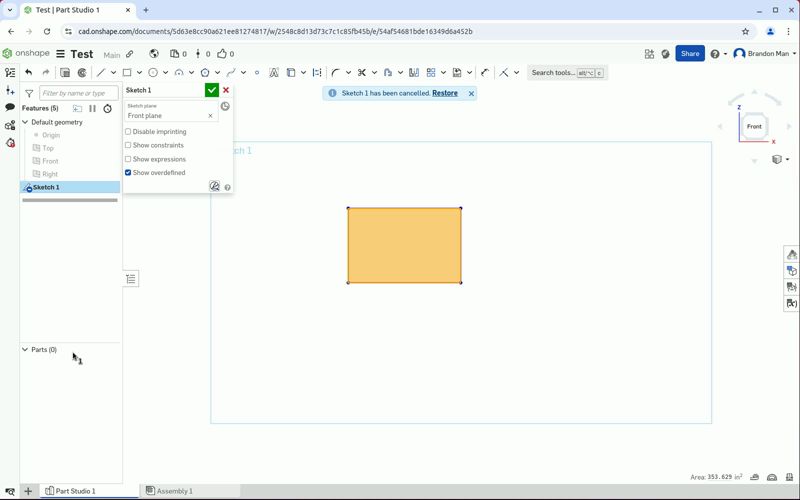
key(shift+e)
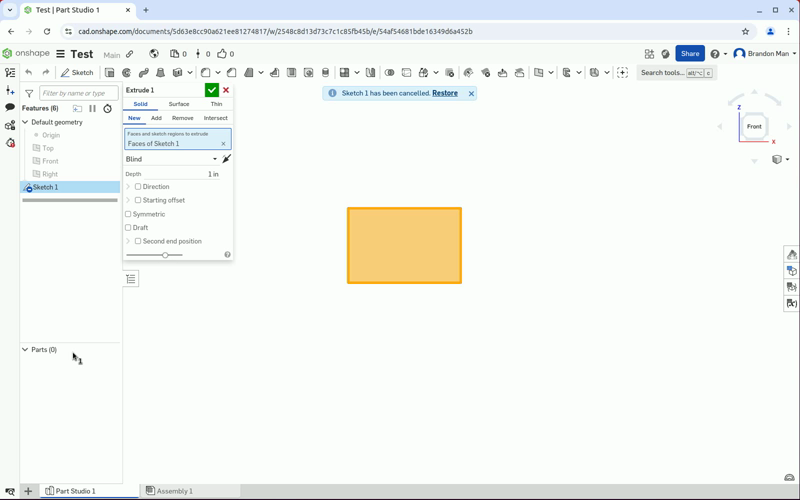
mouse_move(143, 106)
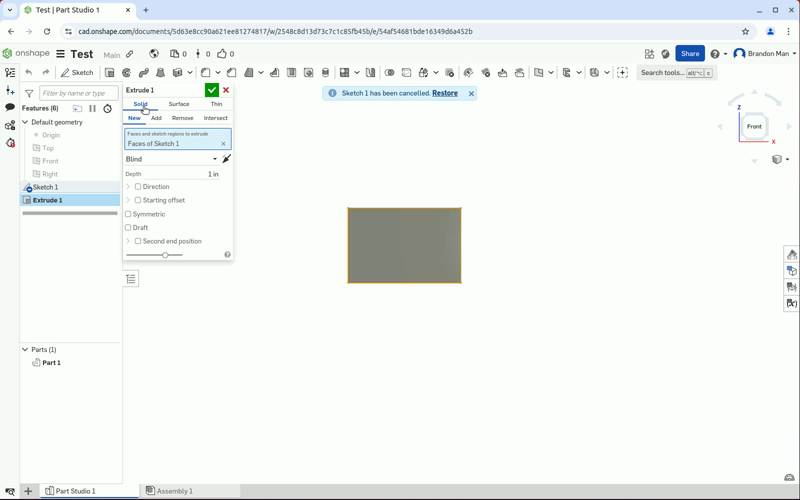
click(143, 106)
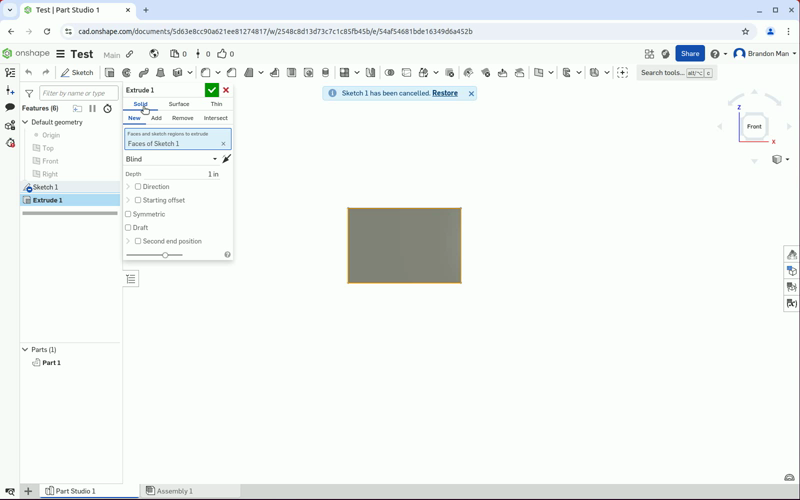
mouse_move(137, 120)
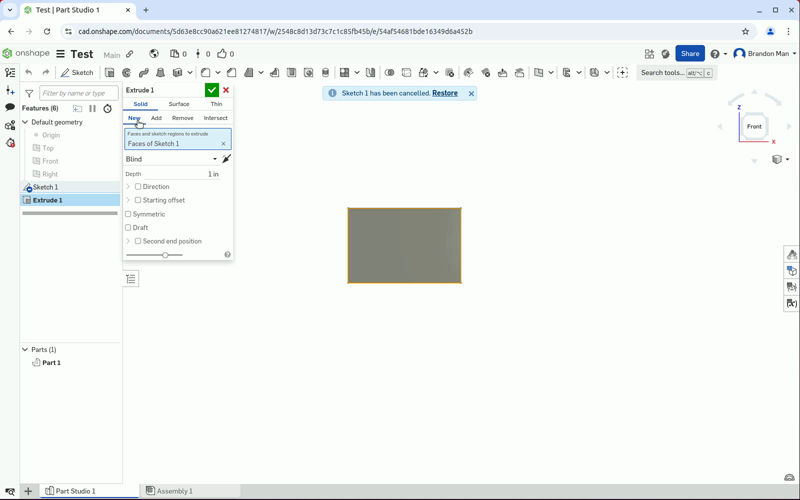
click(137, 120)
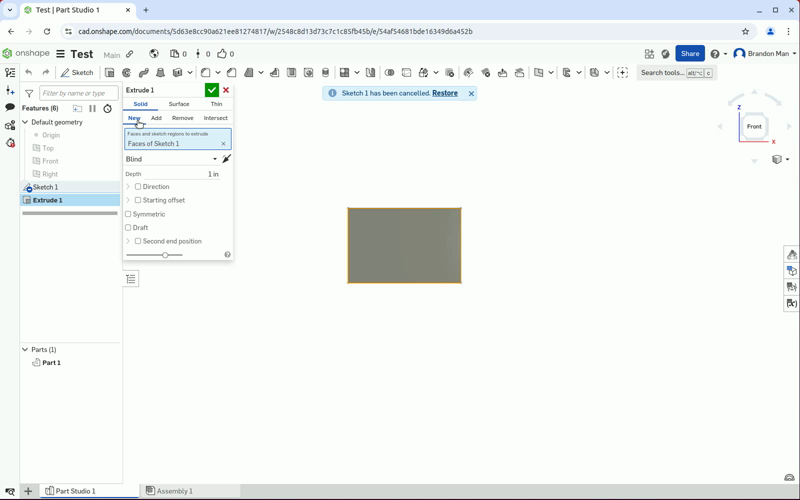
key(tab, 4)
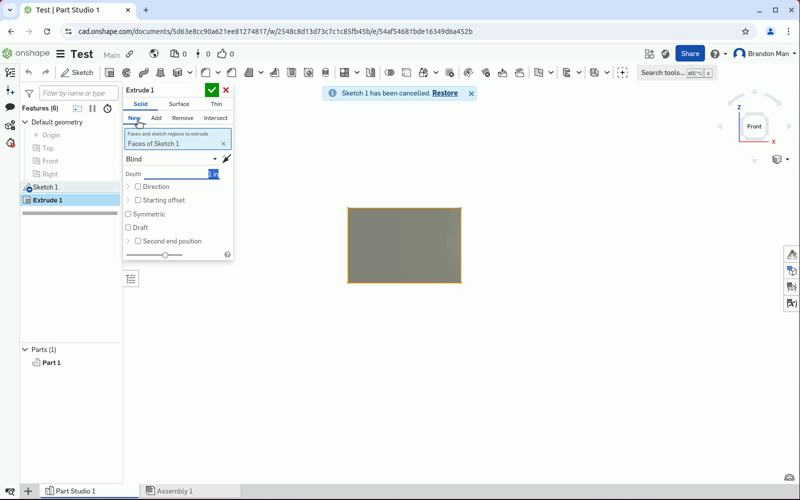
text(-15.406)
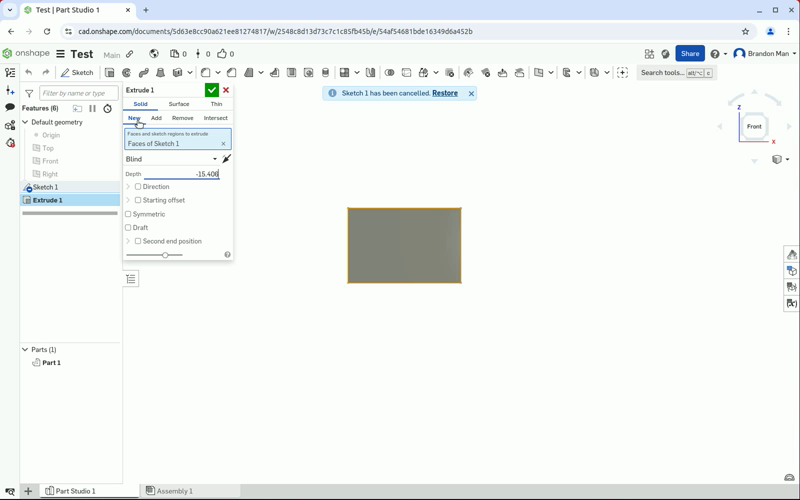
key(tab, 3)
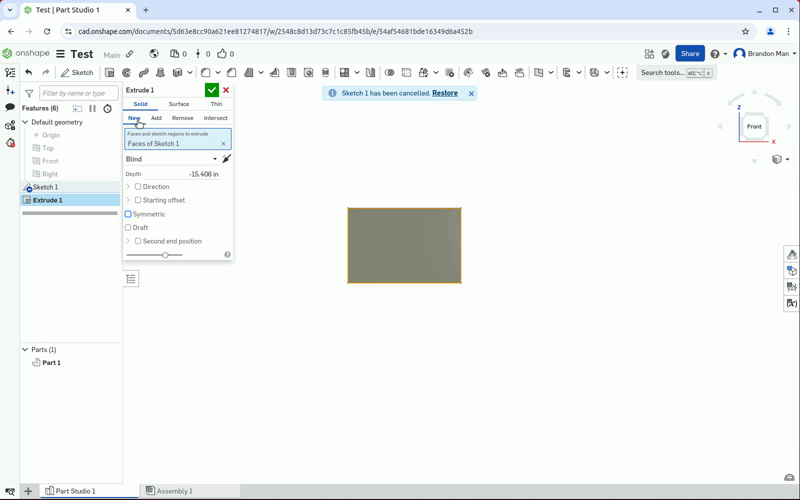
key(space)
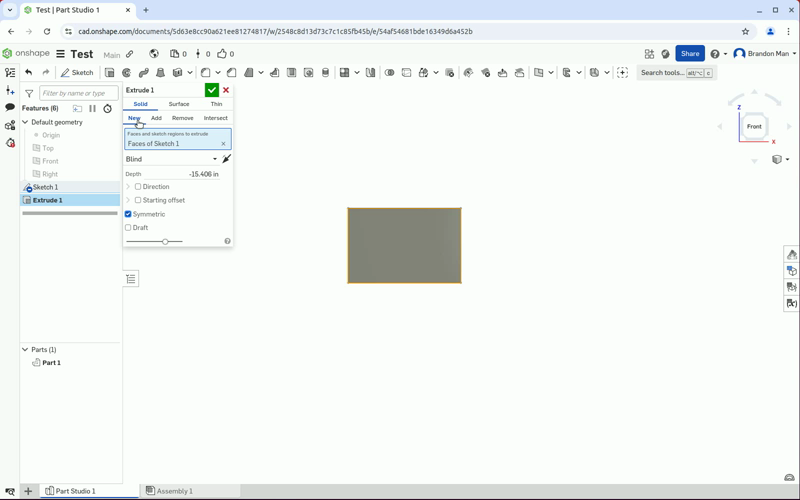
key(enter)
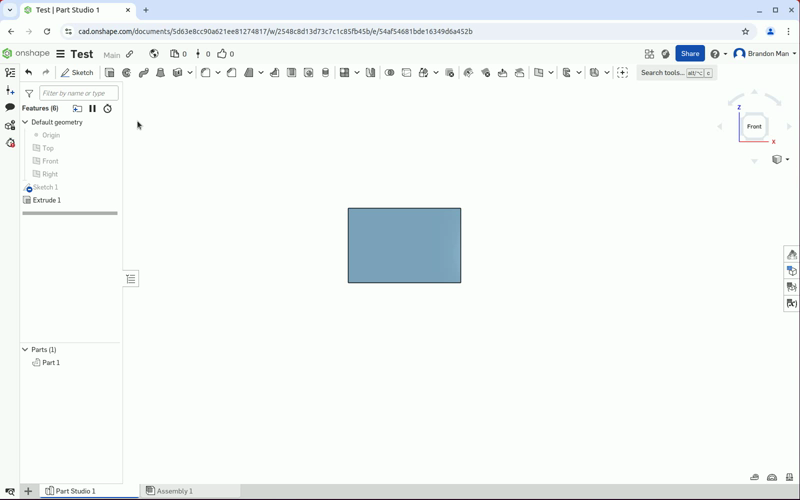
key(shift+h)
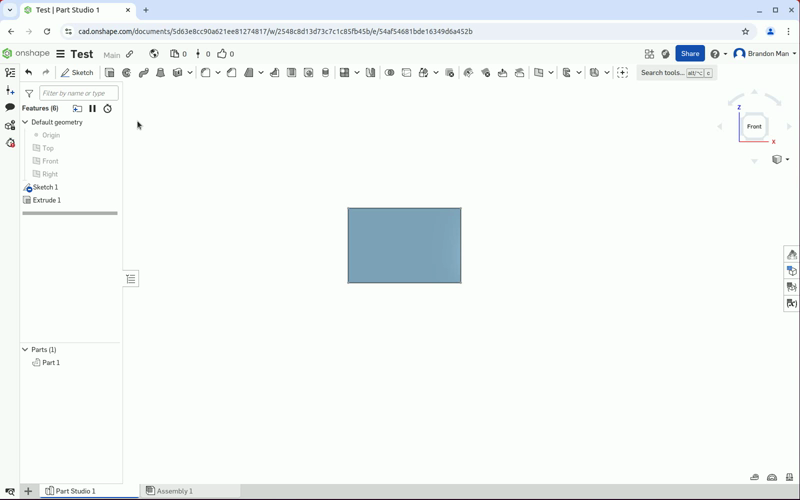
key(shift+h)
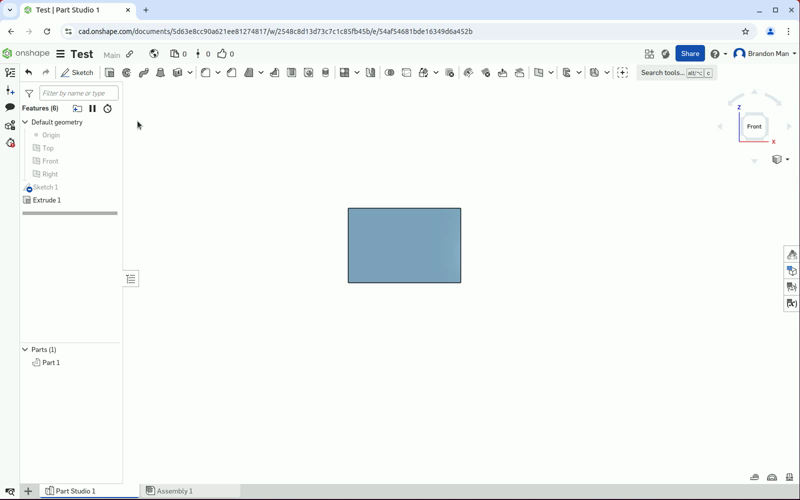
mouse_move(73, 189)
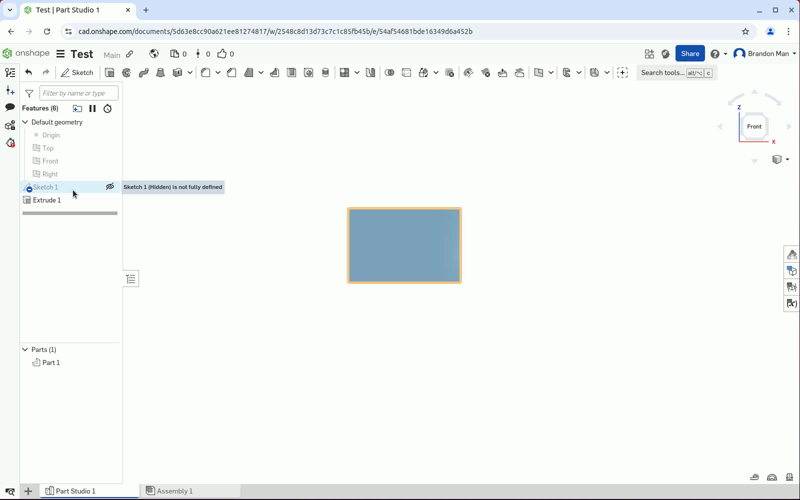
click(73, 189)
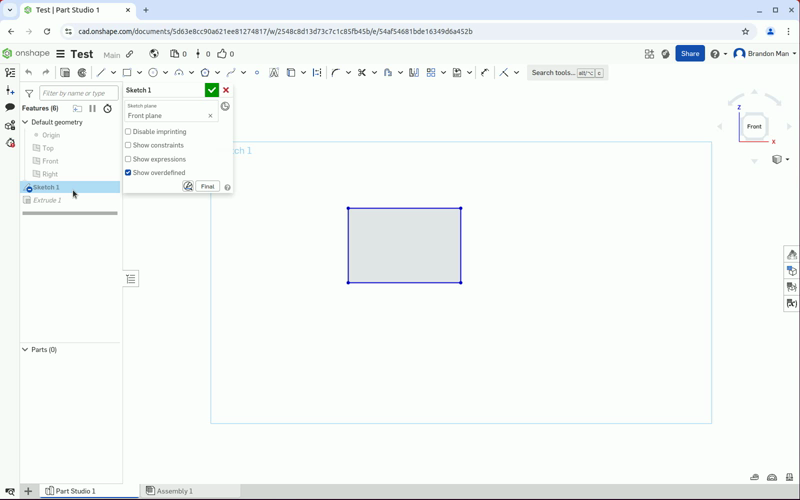
mouse_move(229, 92)
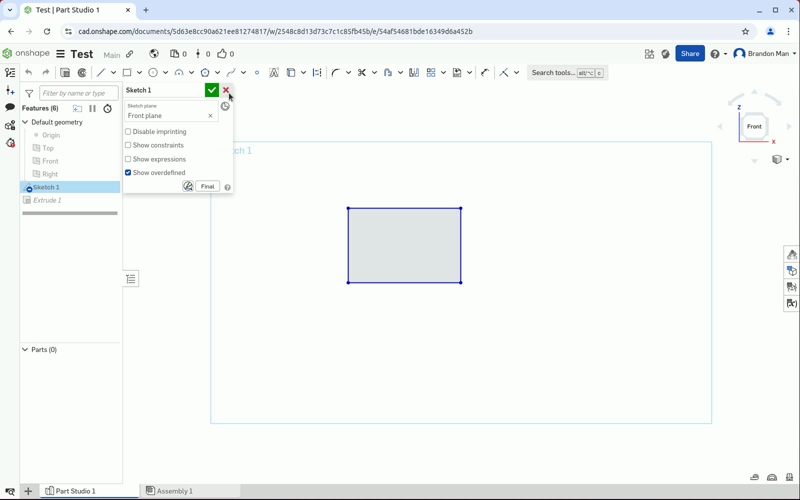
click(229, 92)
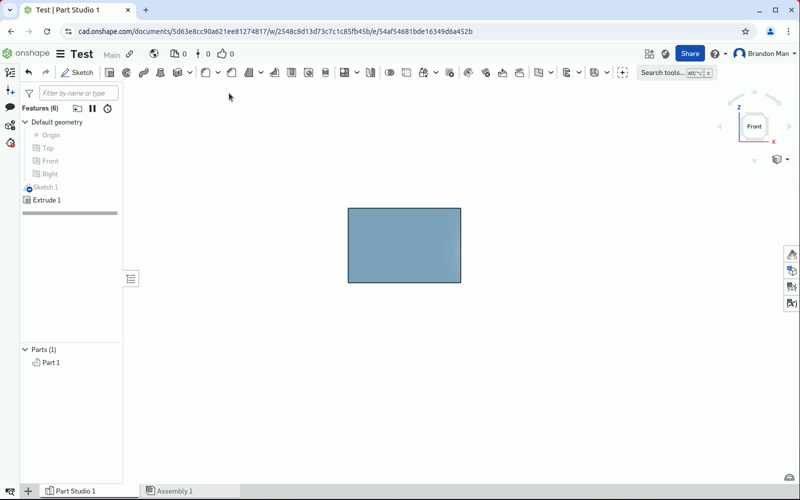
mouse_move(73, 352)
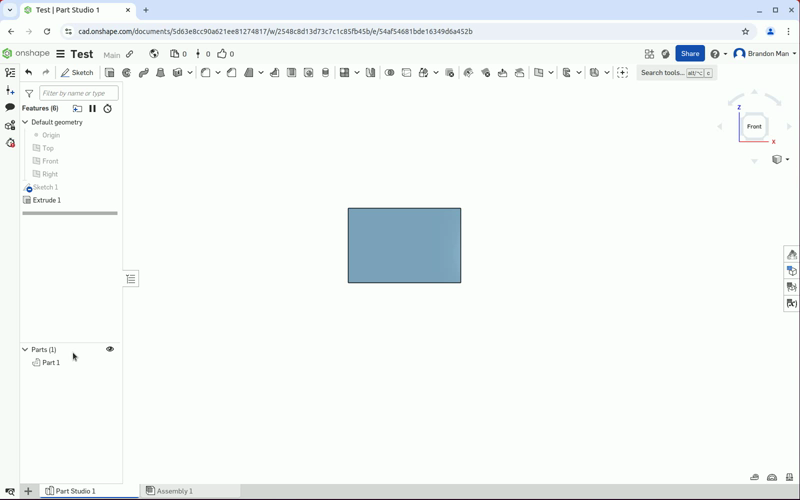
key(y)
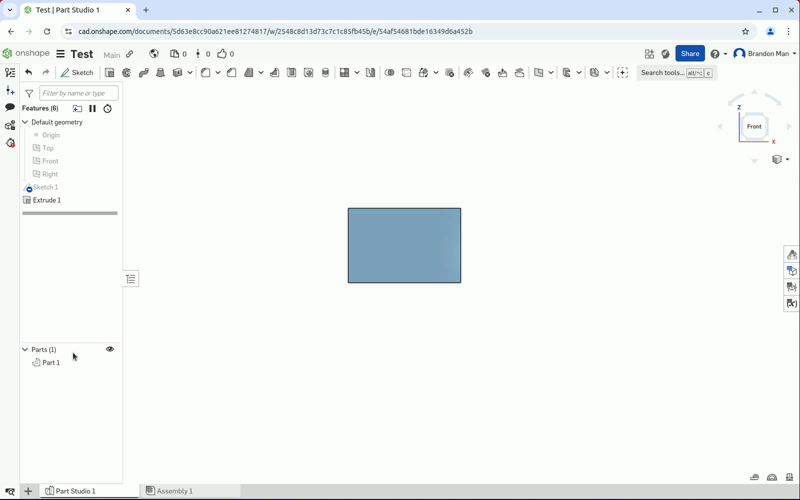
key(shift+p)
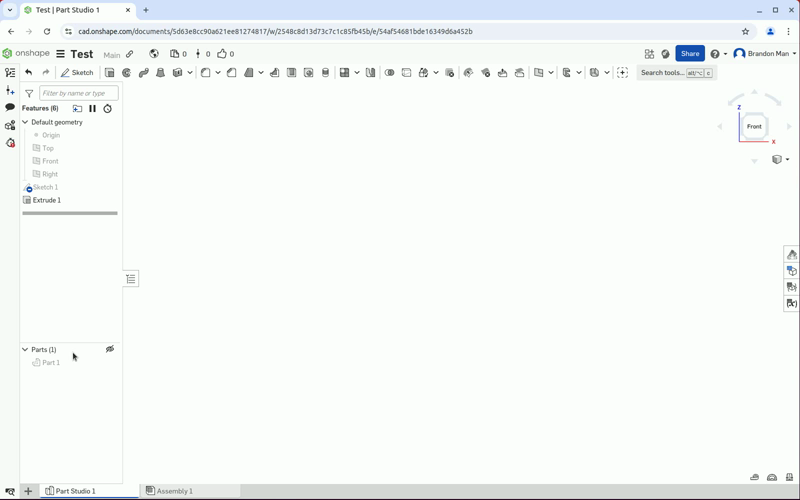
key(space)
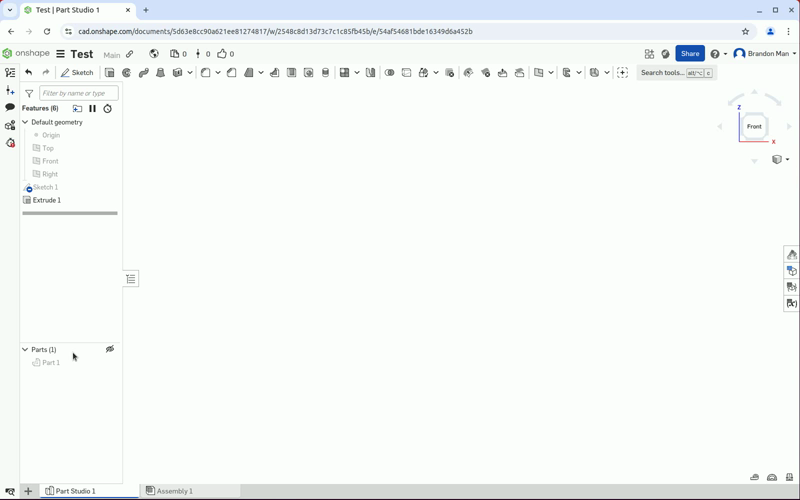
key_down(shift)
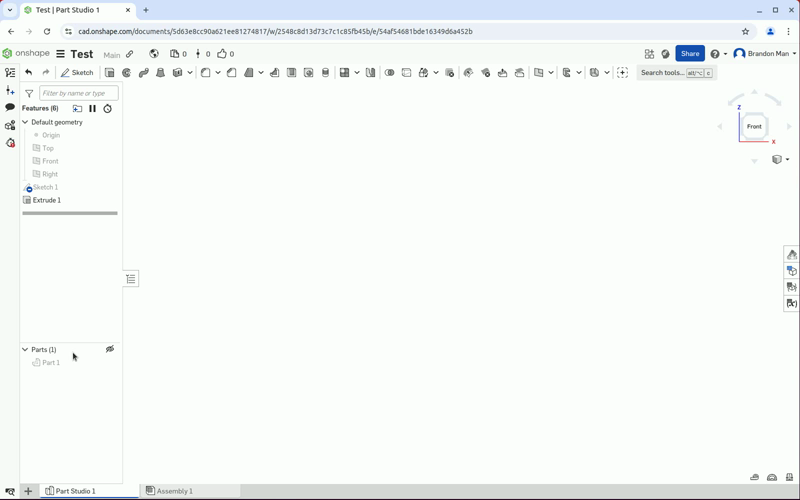
key(down)
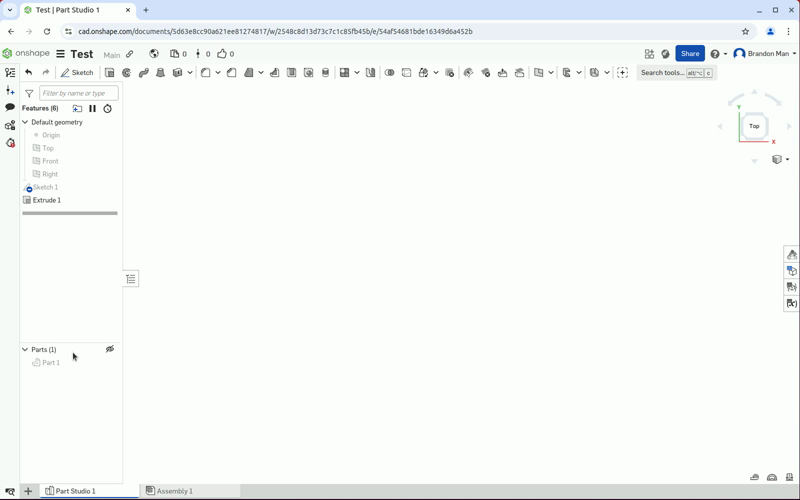
key_up(shift)
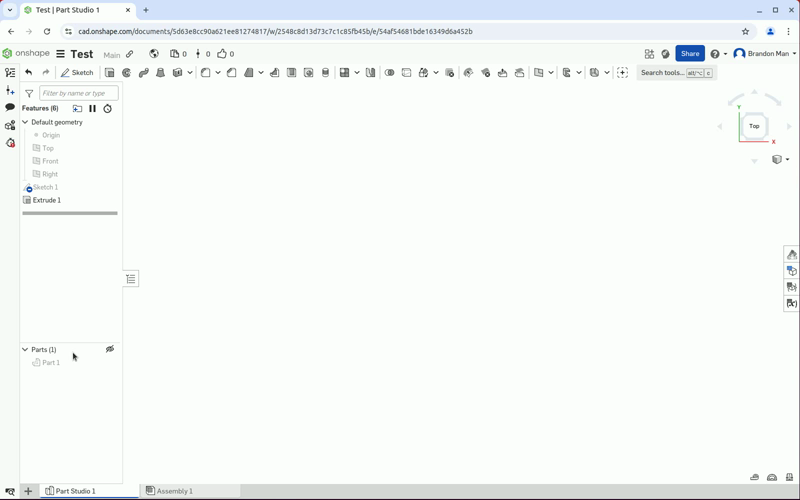
mouse_move(73, 352)
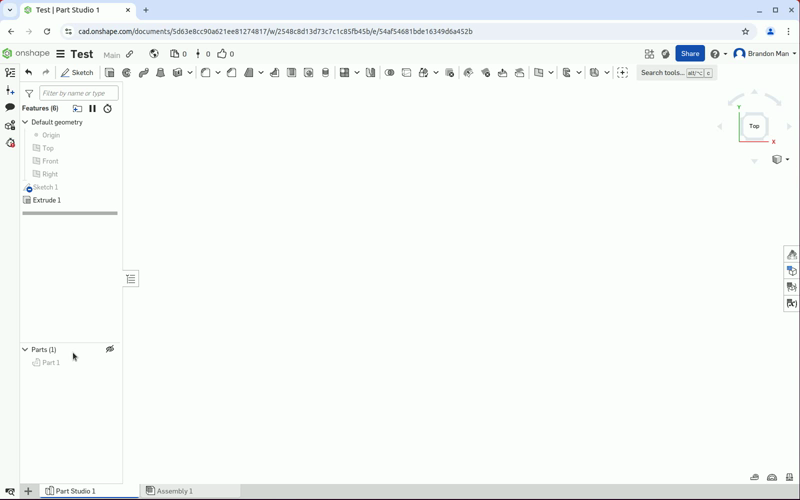
key(shift+y)
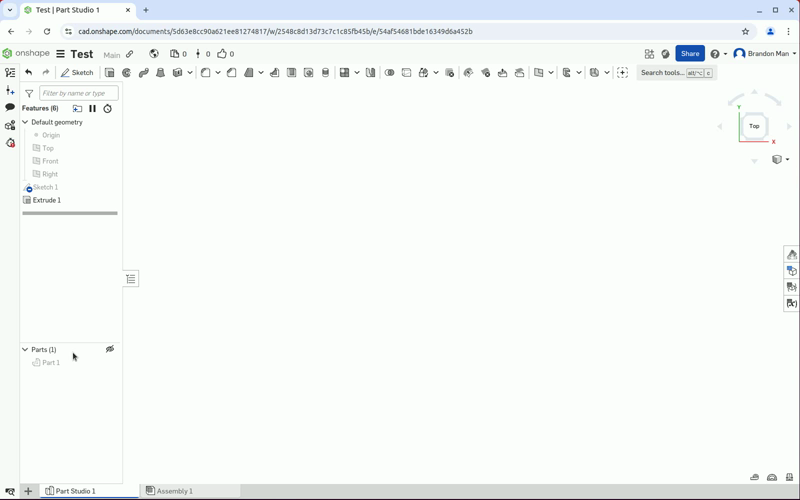
key(shift+s)
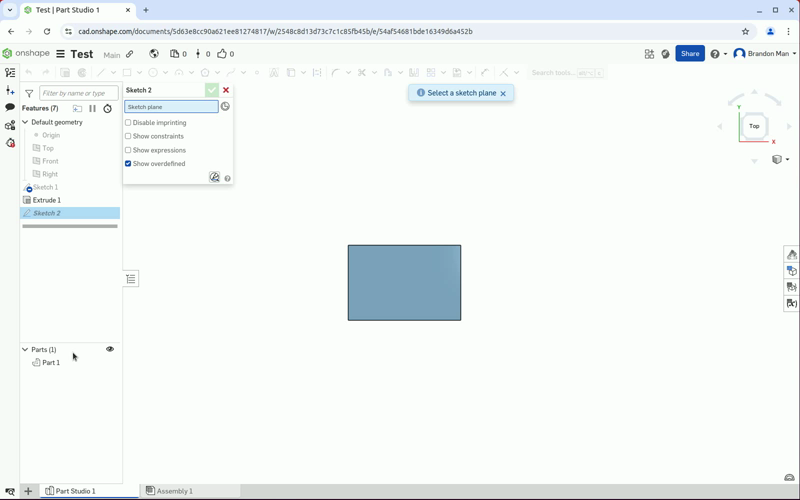
mouse_move(73, 150)
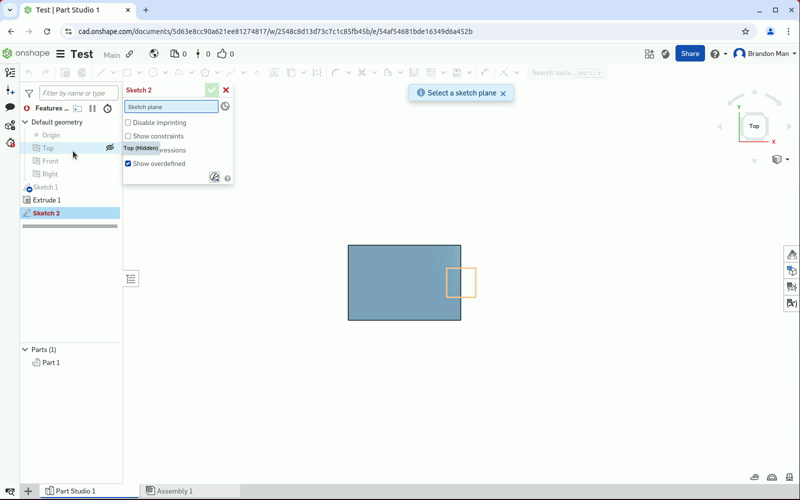
click(73, 150)
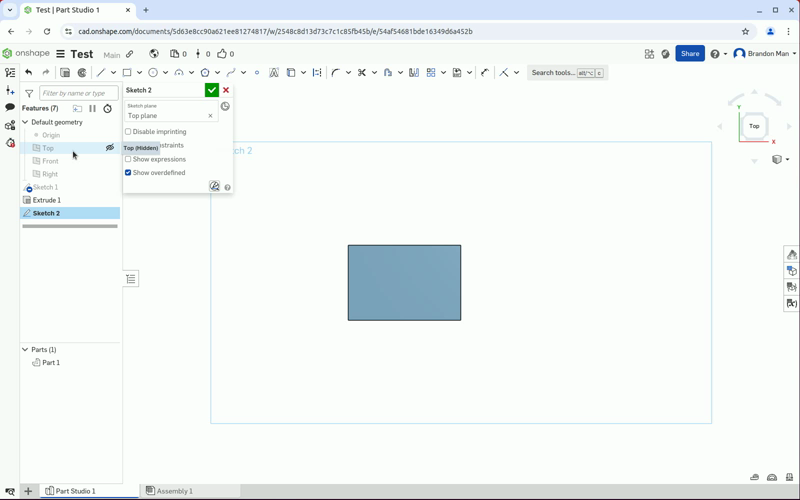
mouse_move(73, 352)
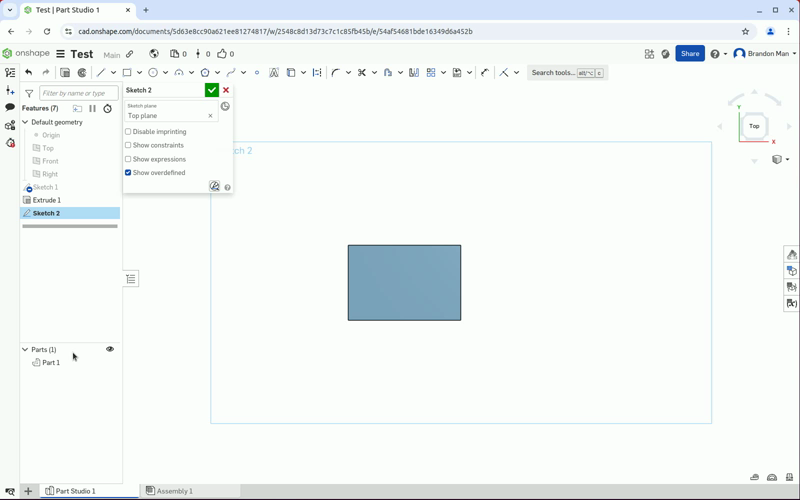
key(y)
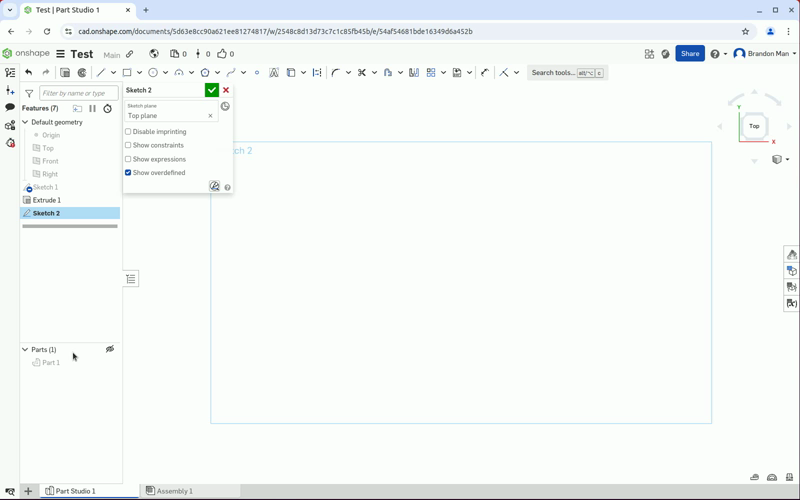
key(l)
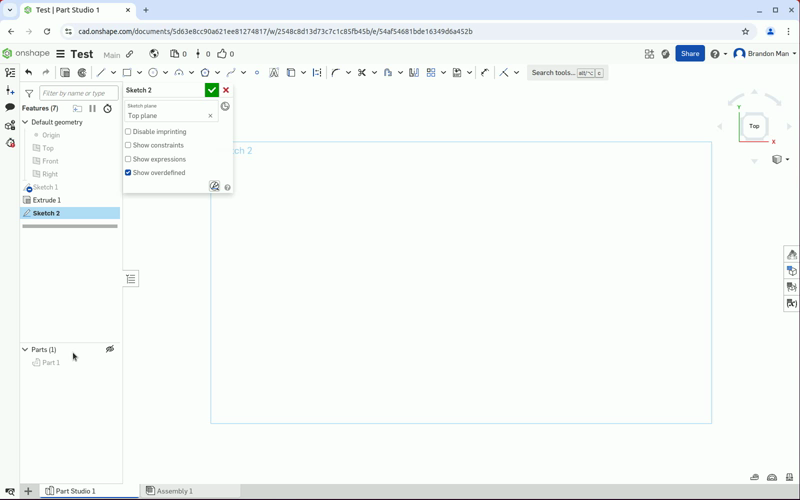
key_down(shift)
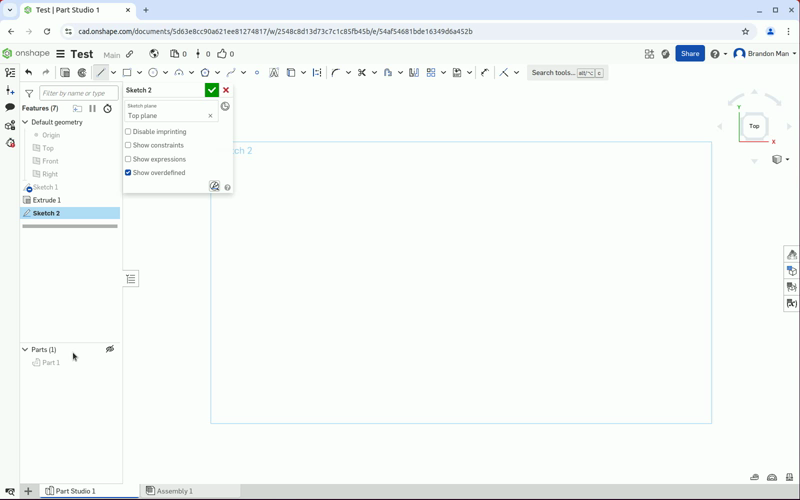
mouse_move(348, 245)
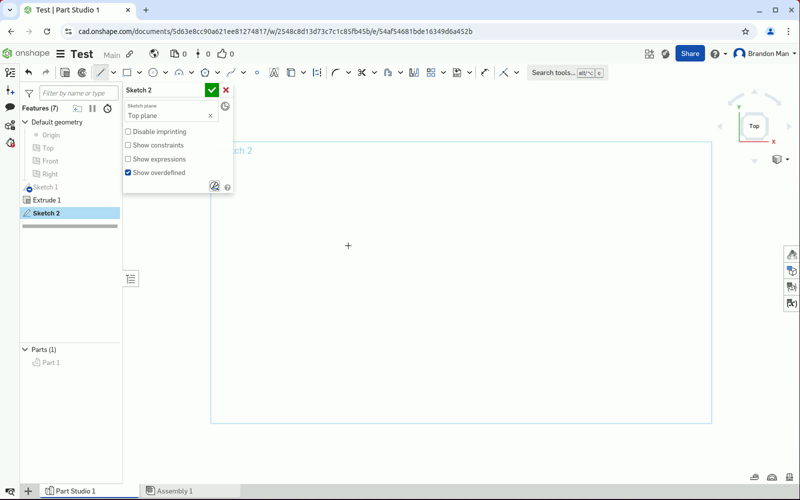
click(348, 245)
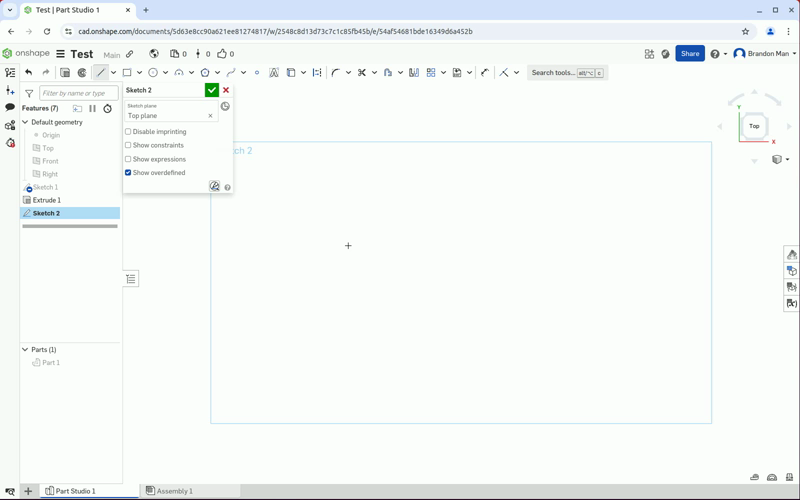
key_up(shift)
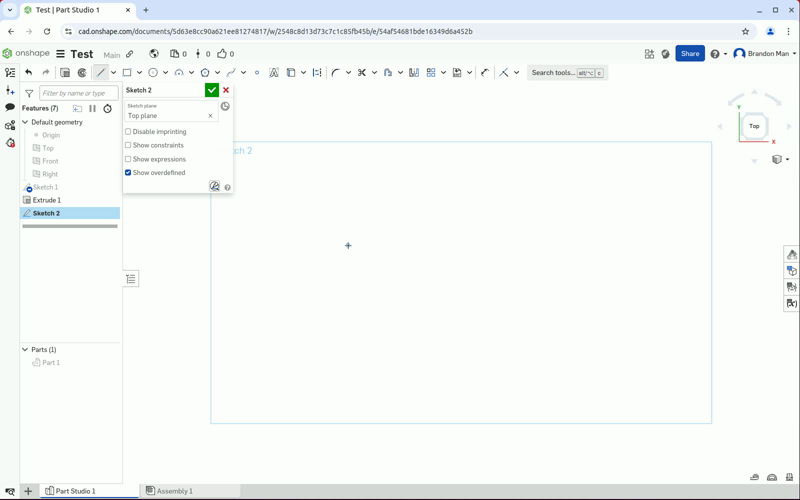
key_down(shift)
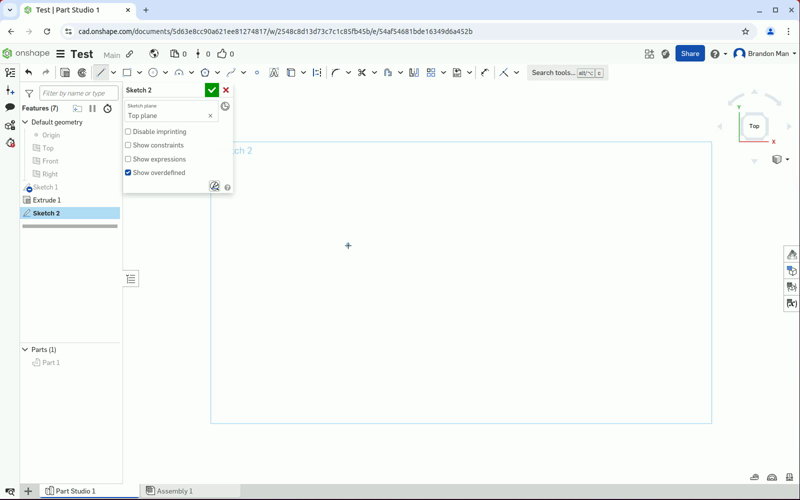
mouse_move(422, 320)
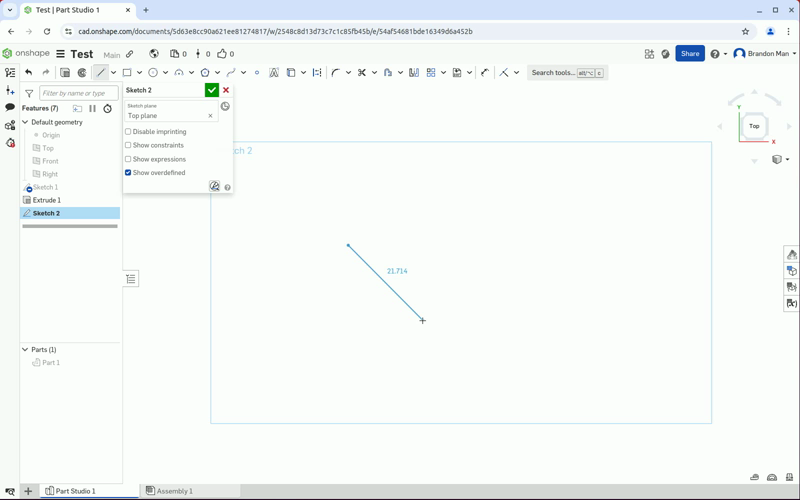
click(422, 320)
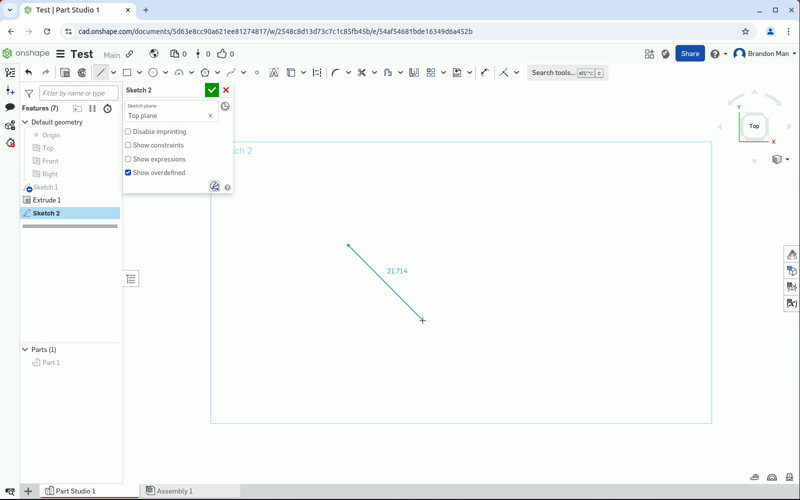
key_up(shift)
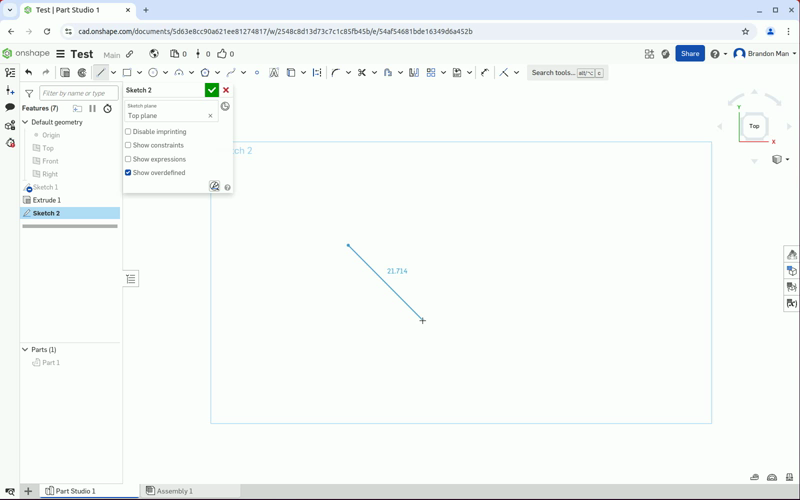
key_down(shift)
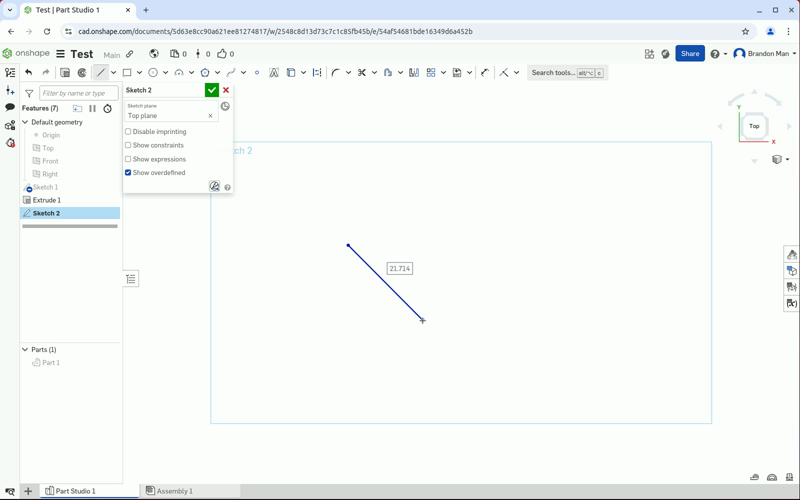
mouse_move(453, 320)
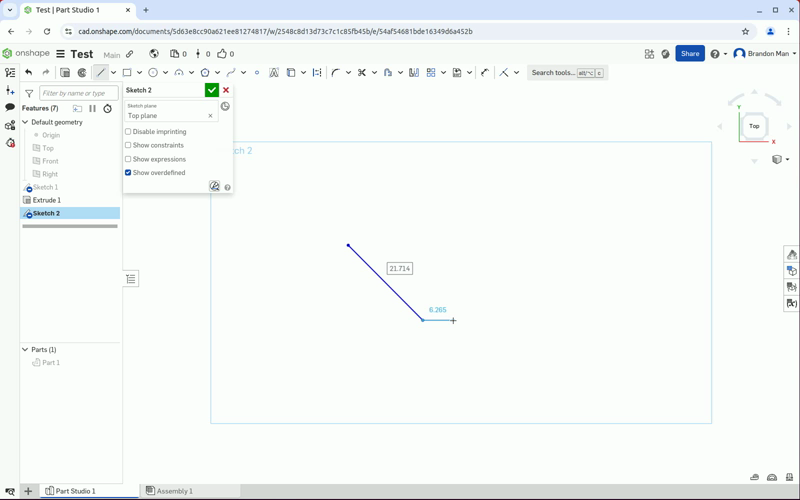
mouse_move(460, 320)
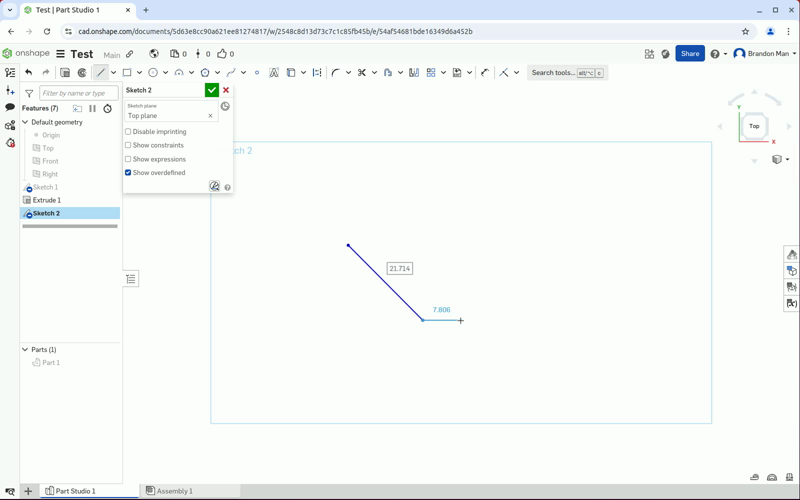
click(460, 320)
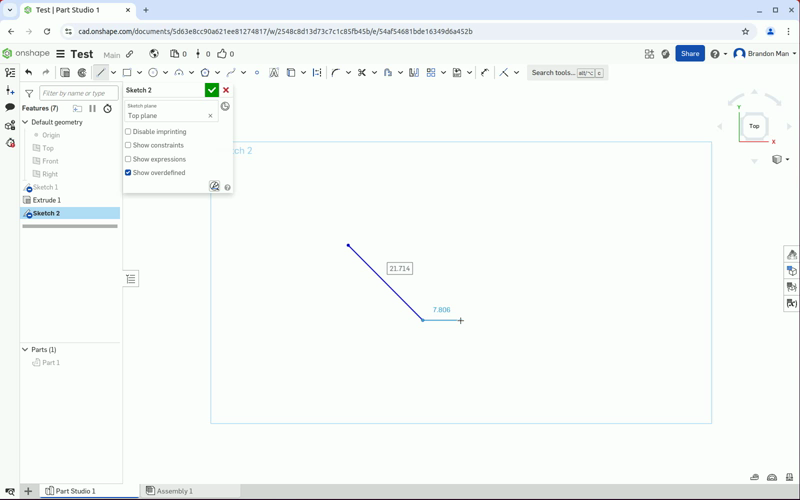
key_up(shift)
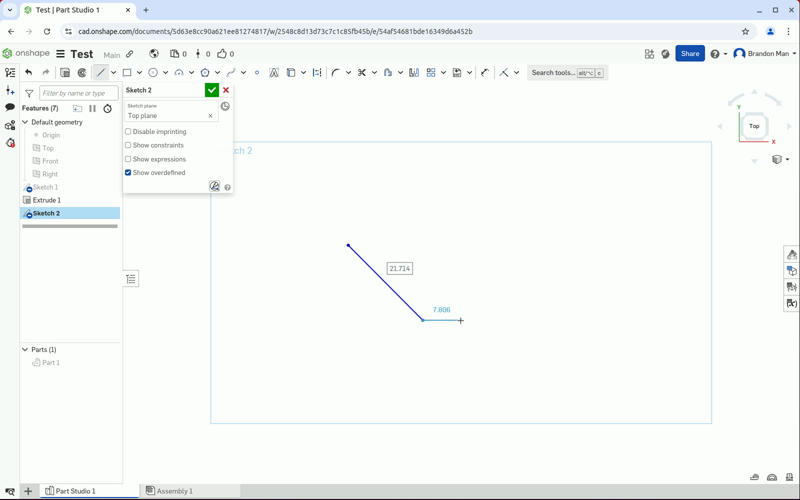
key_down(shift)
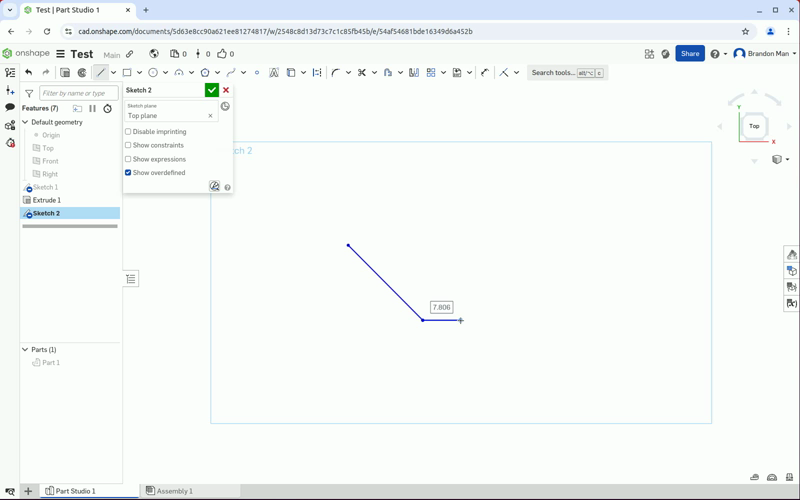
mouse_move(490, 320)
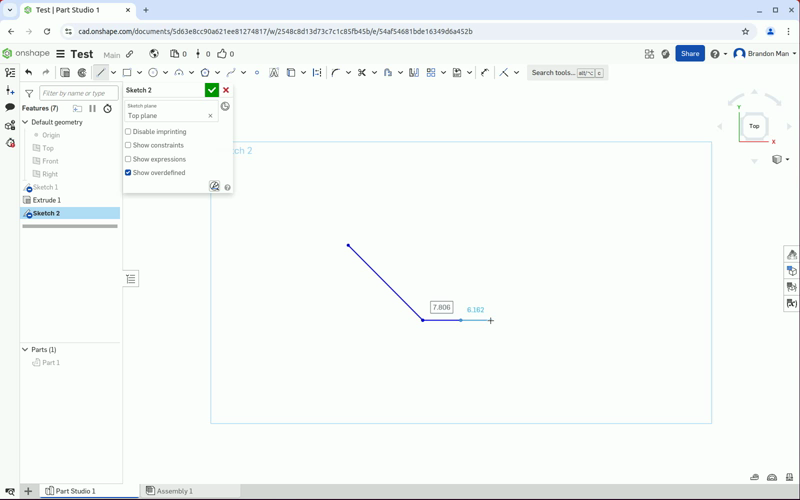
mouse_move(460, 301)
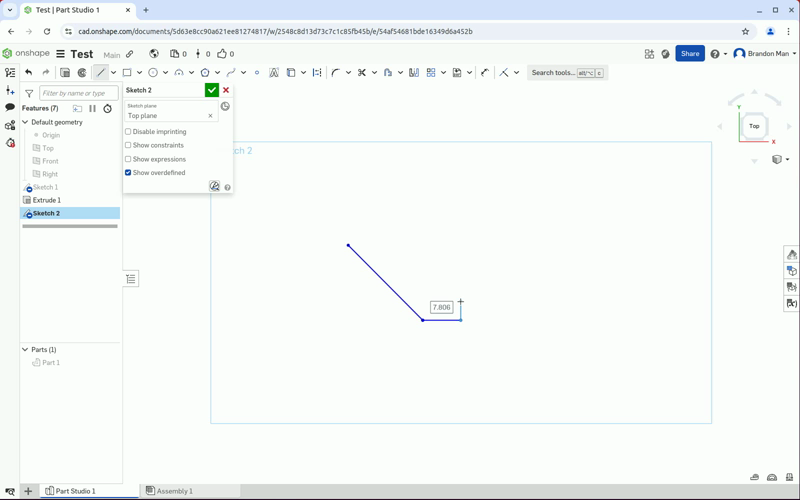
click(460, 301)
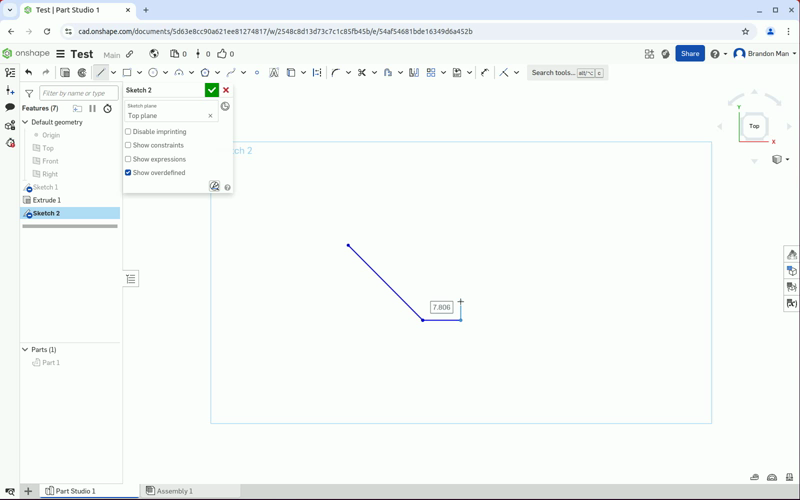
key_up(shift)
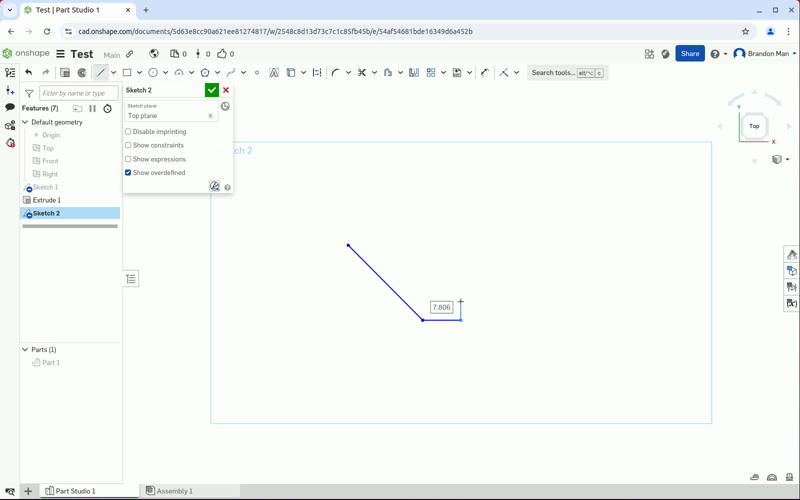
key_down(shift)
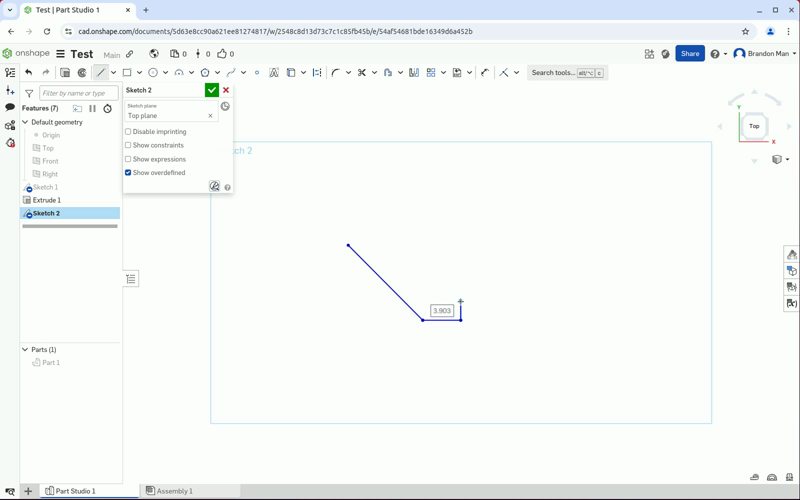
mouse_move(404, 245)
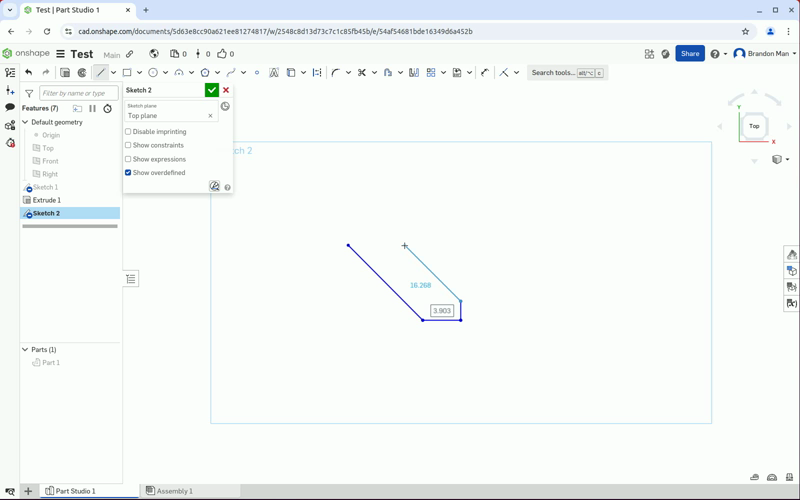
click(404, 245)
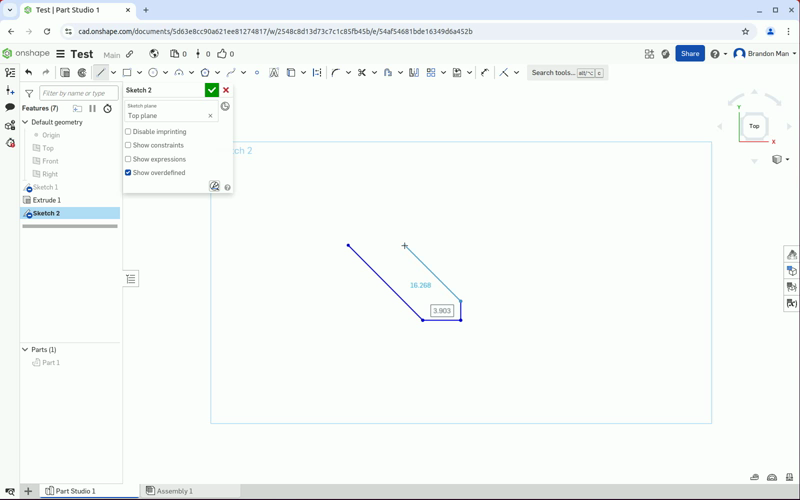
key_up(shift)
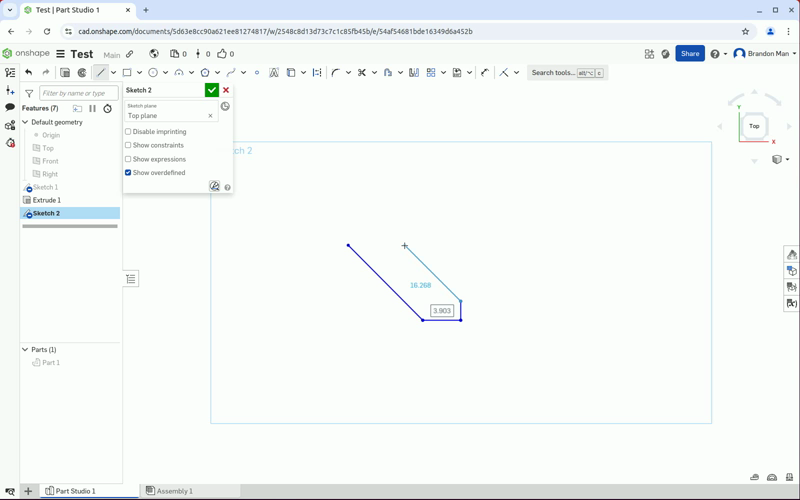
mouse_move(434, 245)
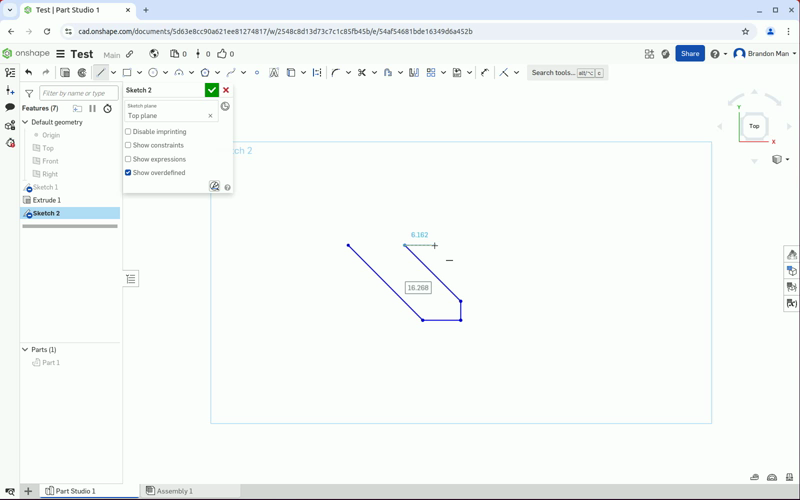
key_down(shift)
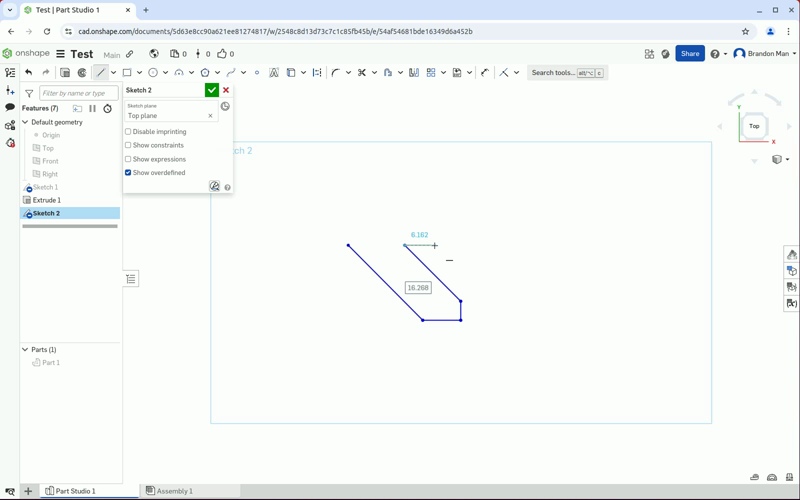
mouse_move(348, 245)
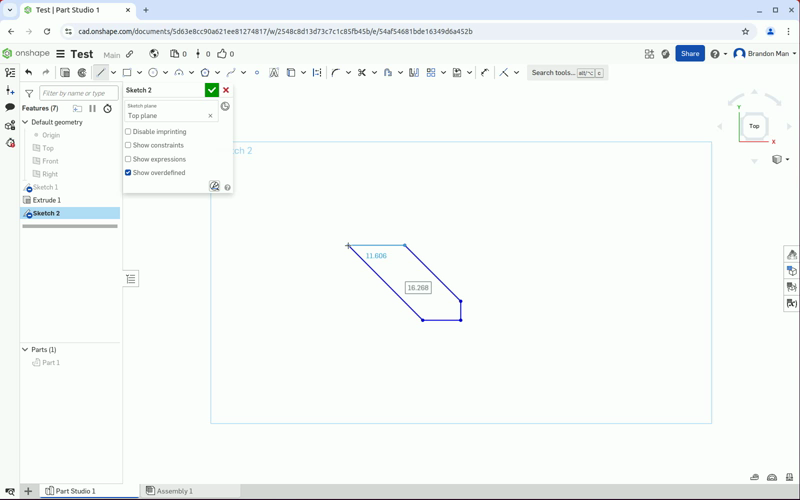
key_up(shift)
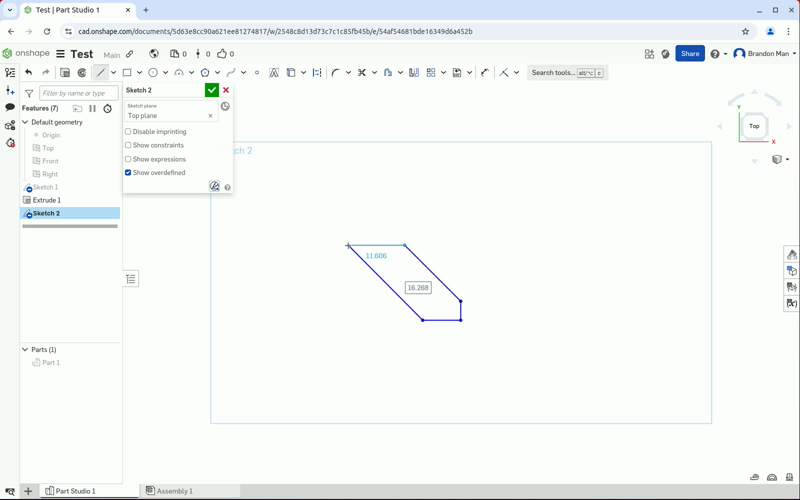
click(348, 245)
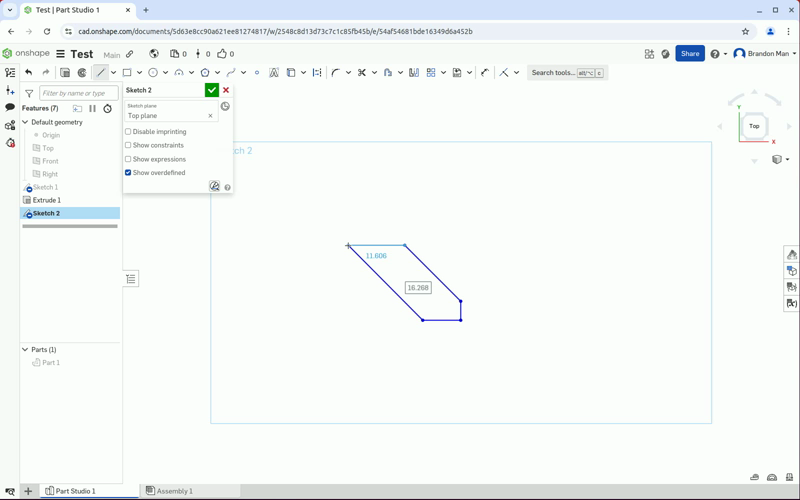
key(esc)
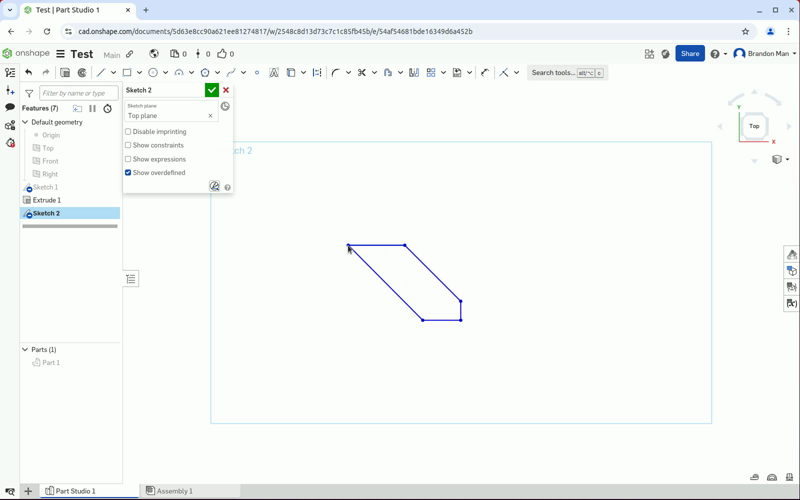
mouse_move(404, 291)
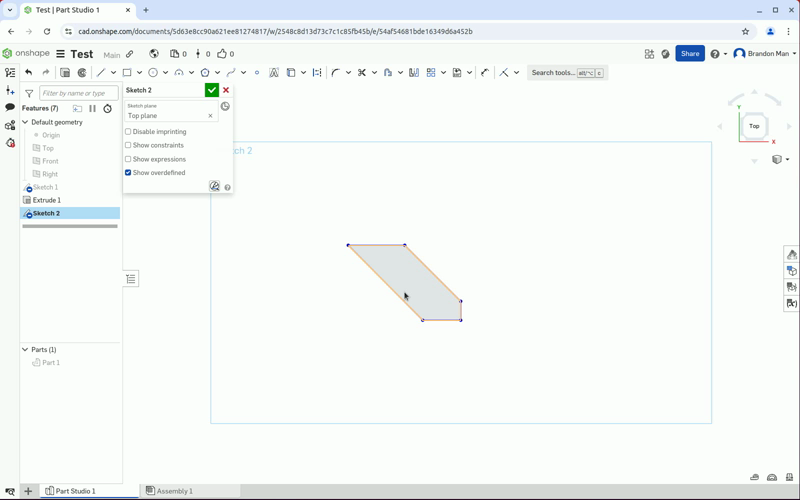
click(404, 291)
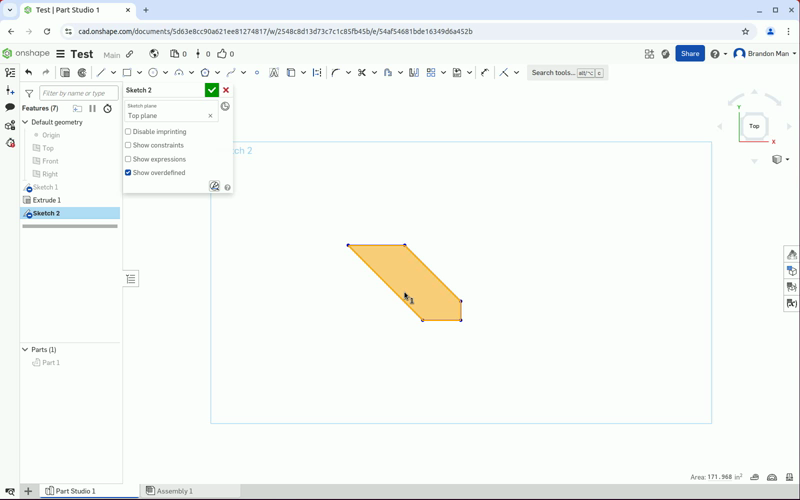
mouse_move(73, 352)
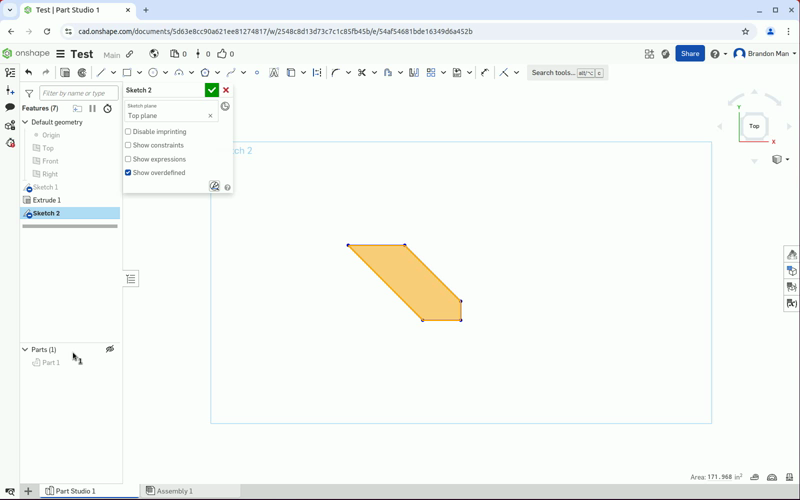
key(shift+y)
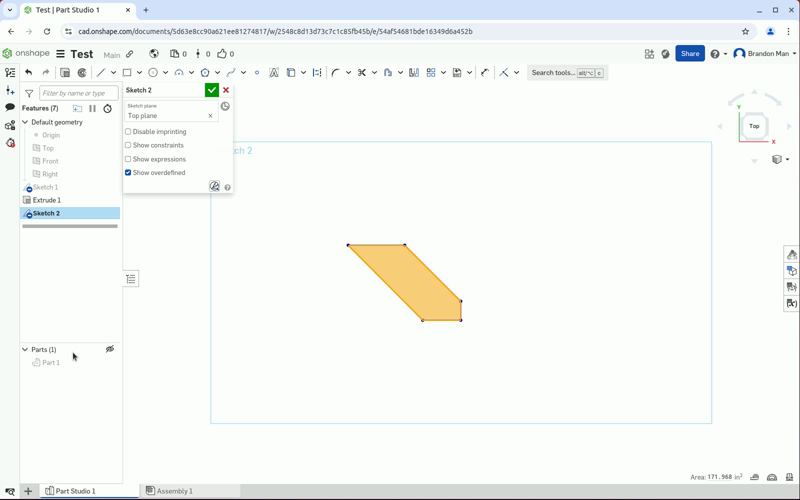
key(shift+e)
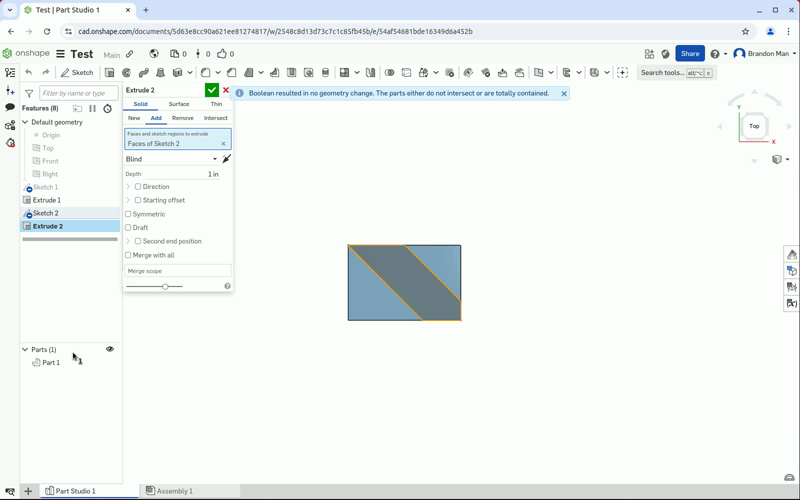
mouse_move(143, 106)
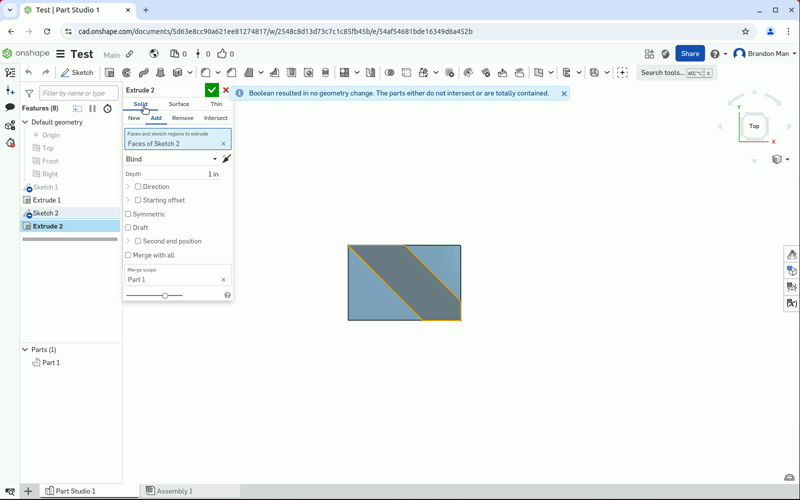
click(143, 106)
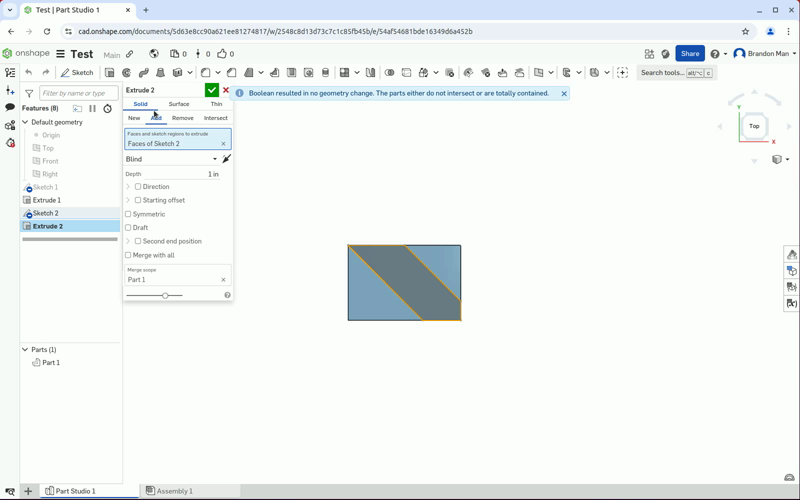
mouse_move(186, 120)
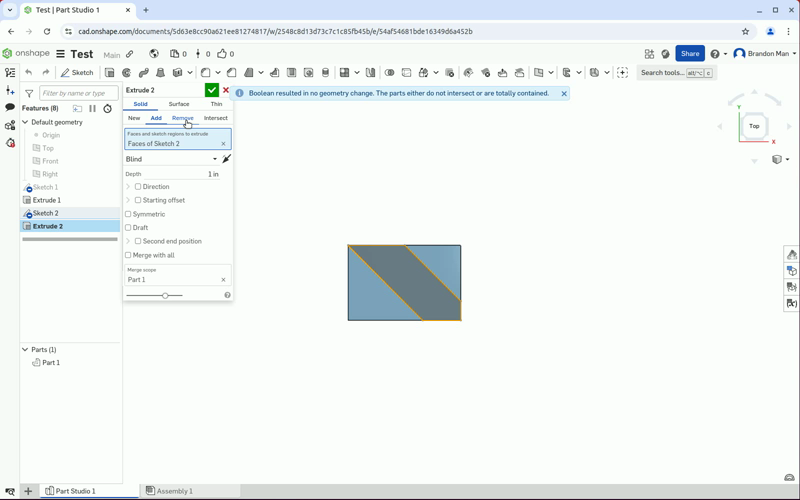
click(186, 120)
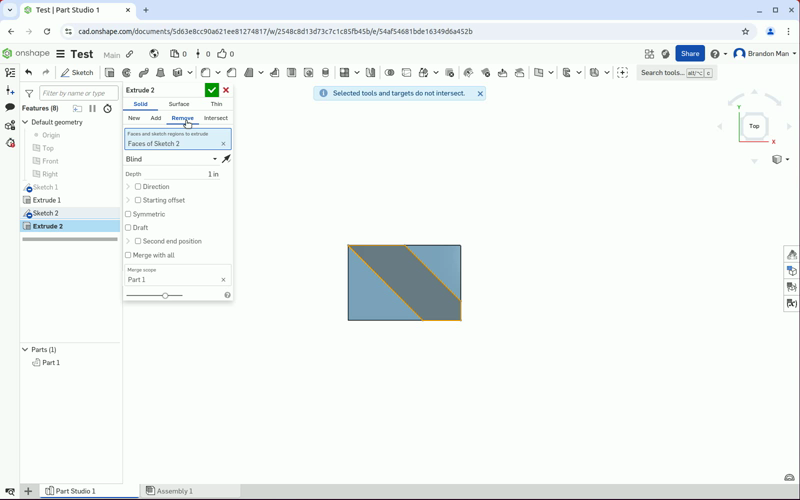
key(tab, 4)
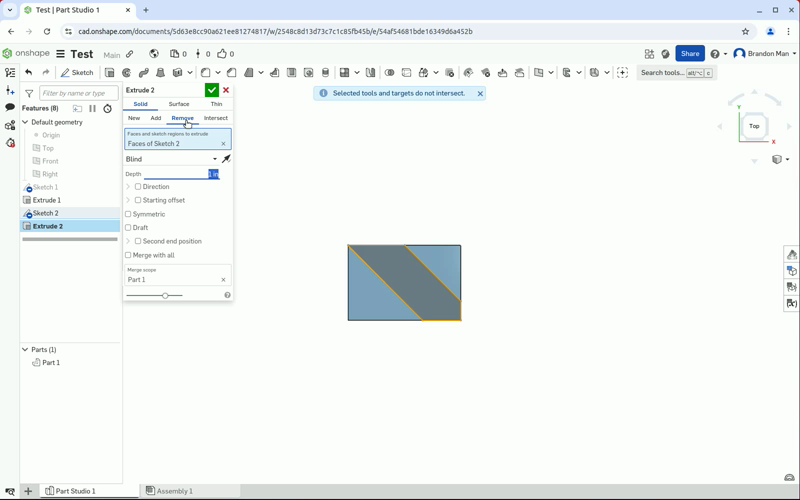
text(-15.405)
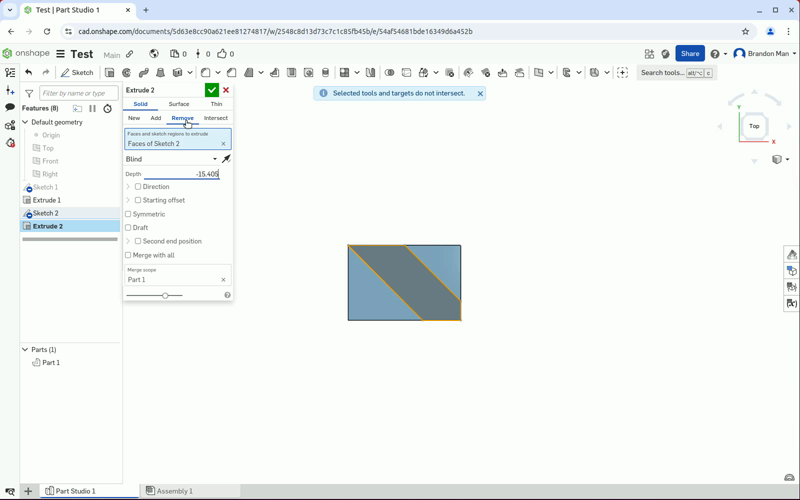
key(tab, 6)
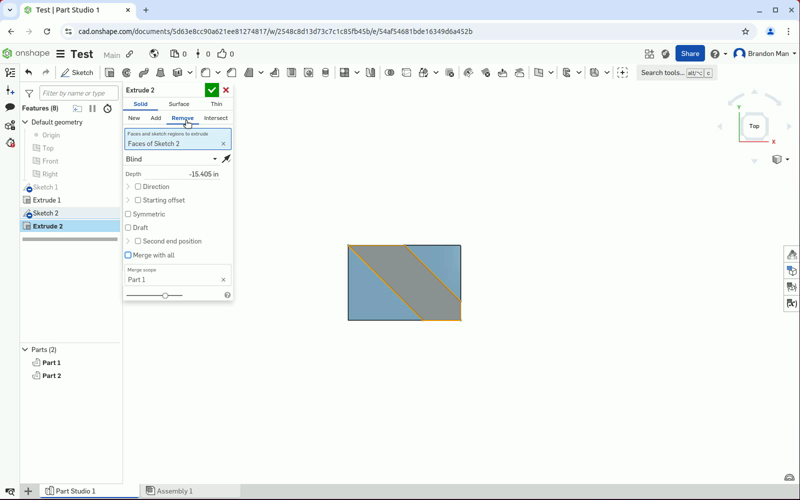
key(space)
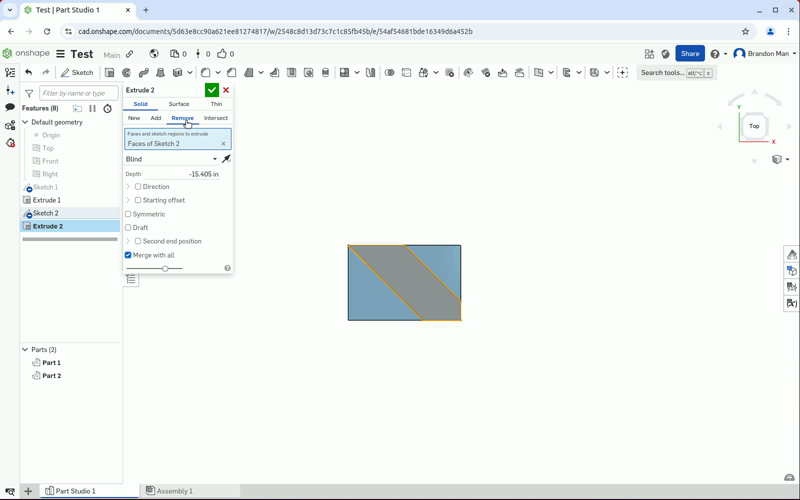
key(enter)
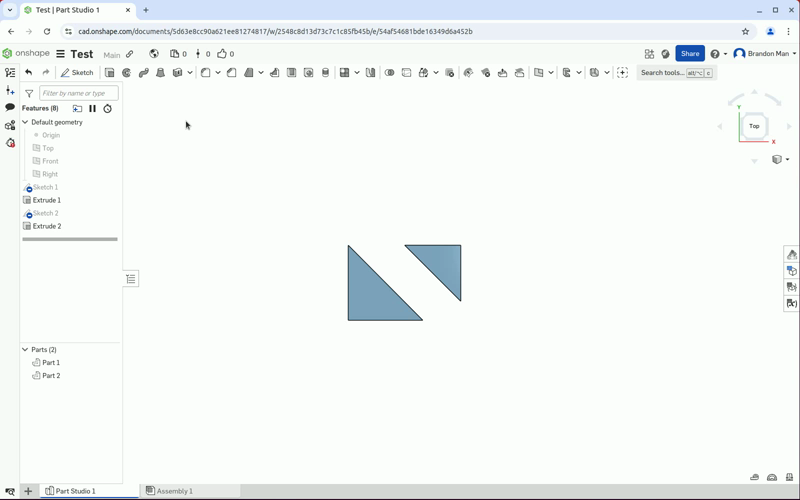
key(shift+h)
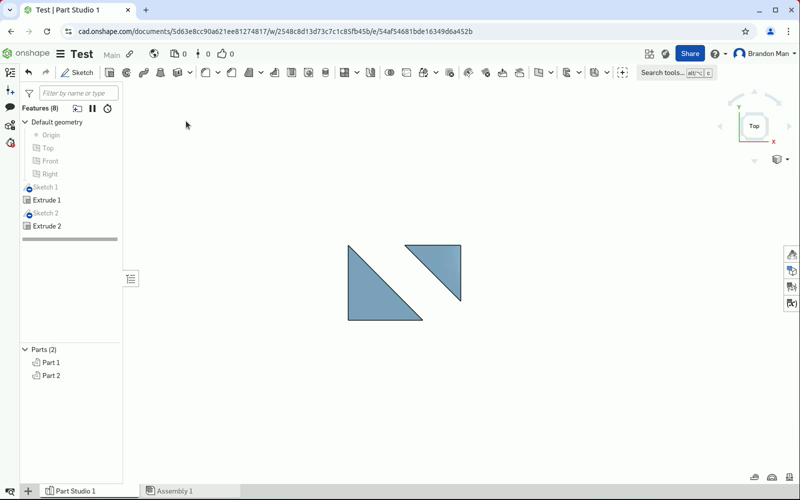
key(shift+h)
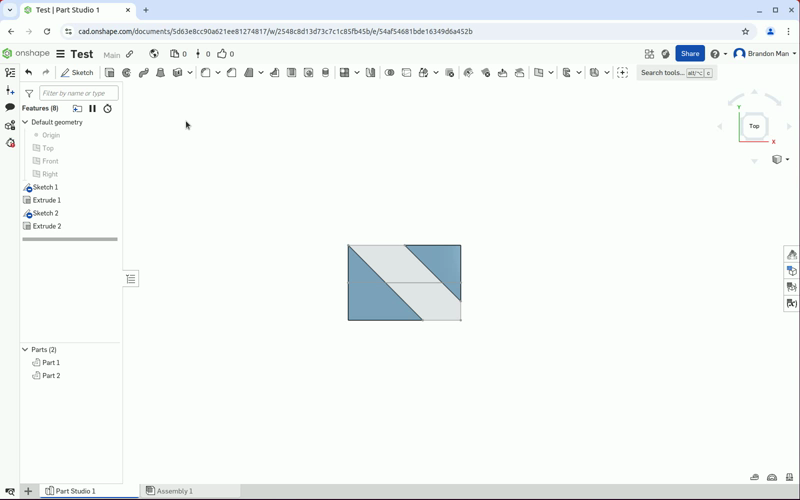
key(shift+7)
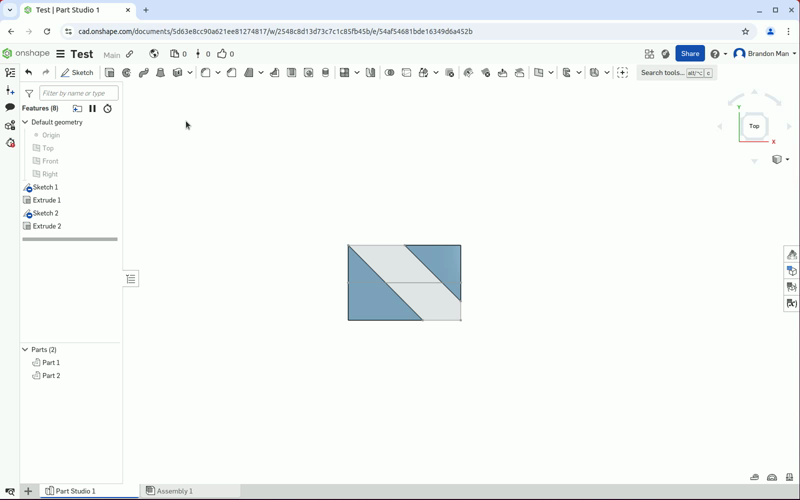
key(up, 3)
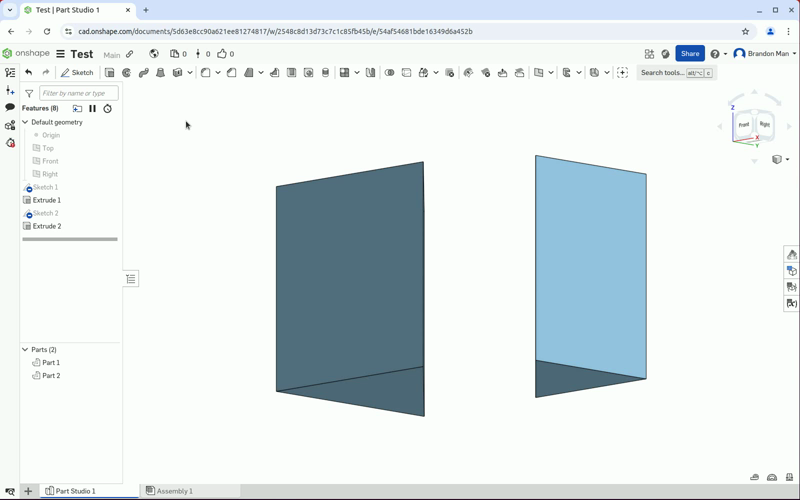
key(left, 3)
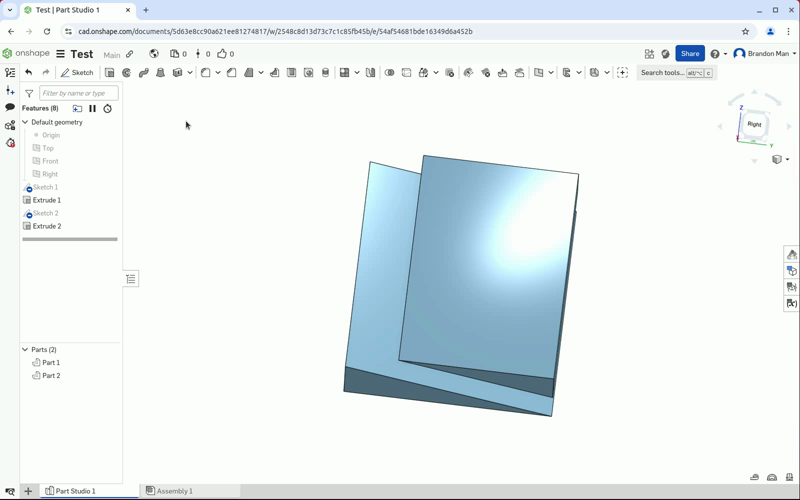
key(right, 3)
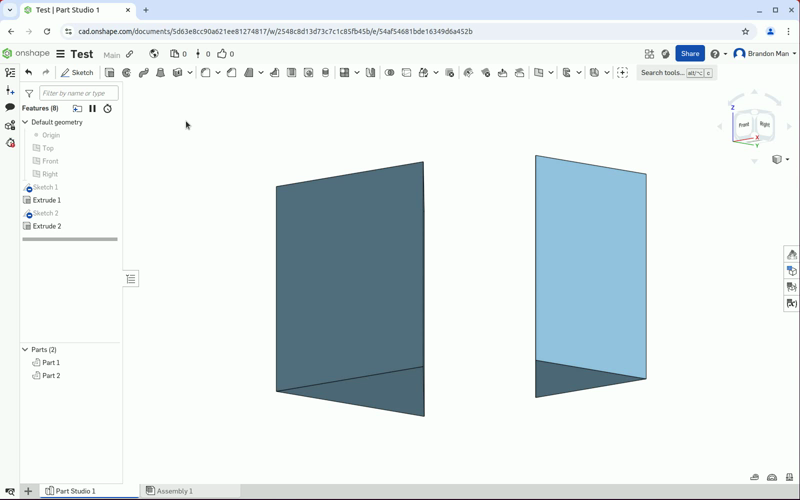
key(down, 3)
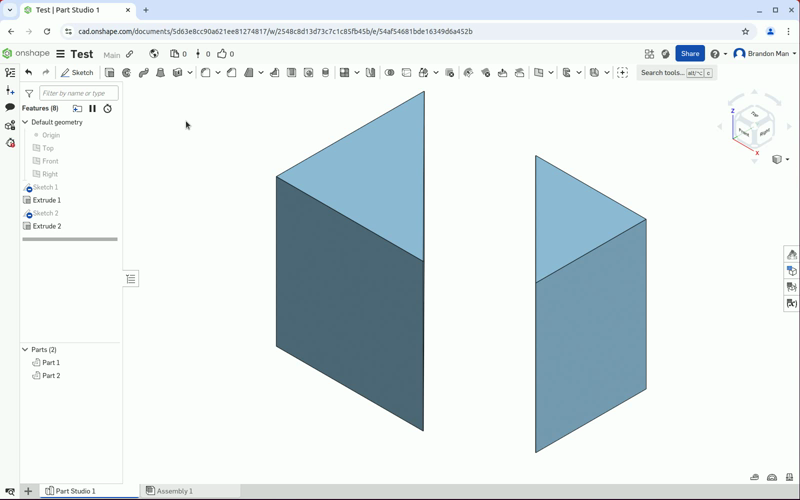
mouse_move(73, 189)
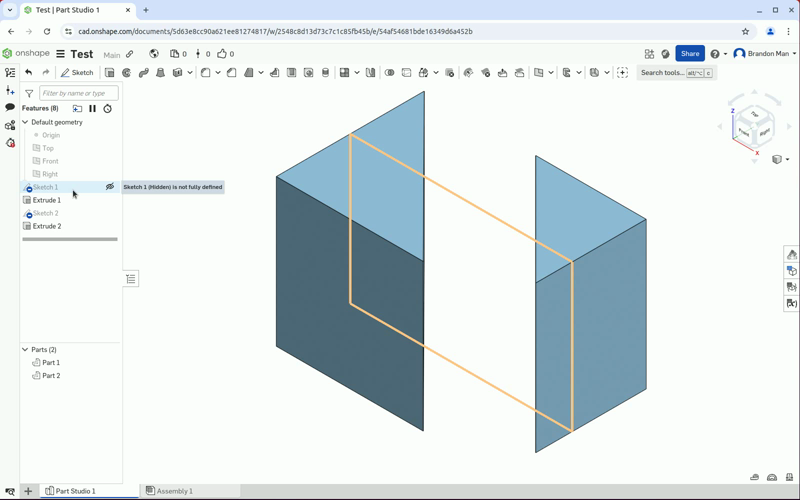
click(73, 189)